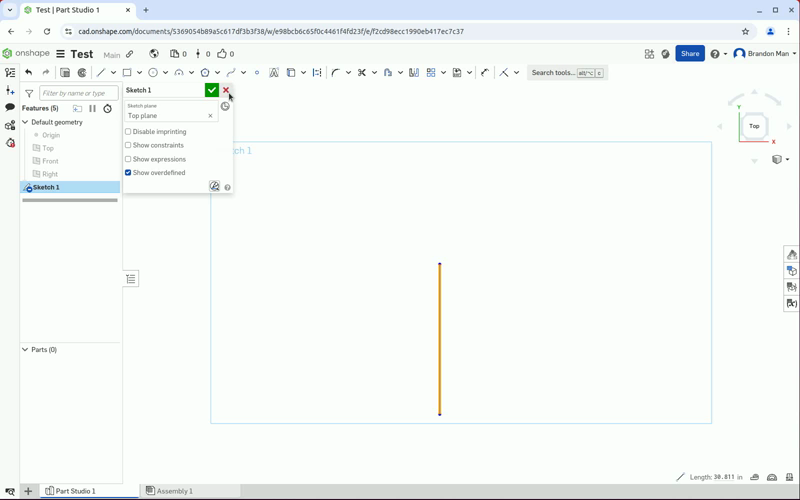
key(shift+h)
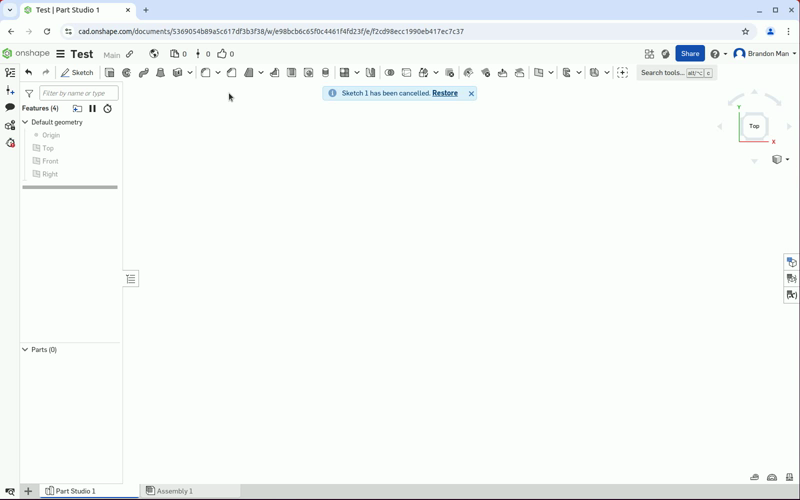
mouse_move(73, 352)
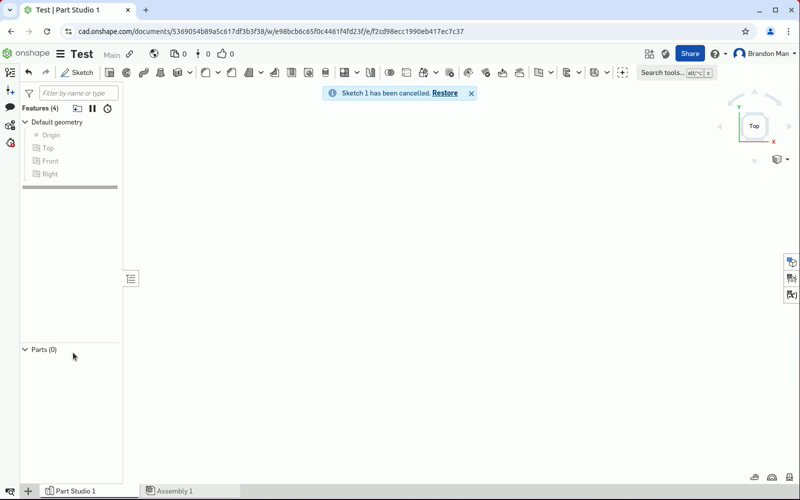
key(y)
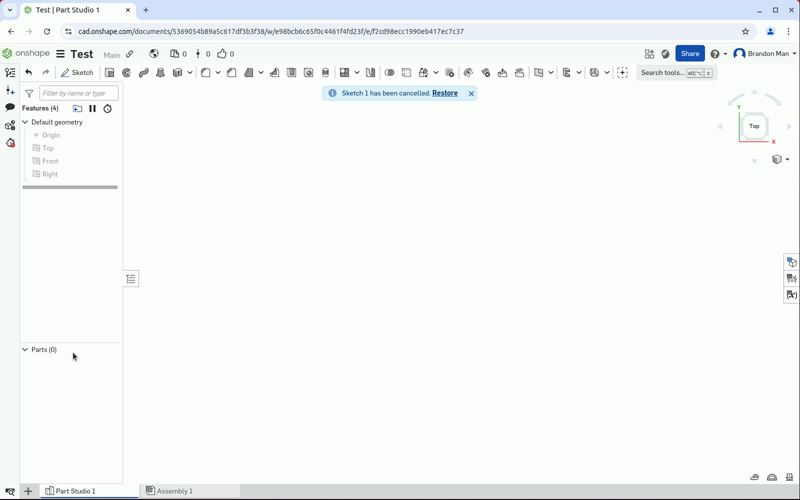
key(shift+p)
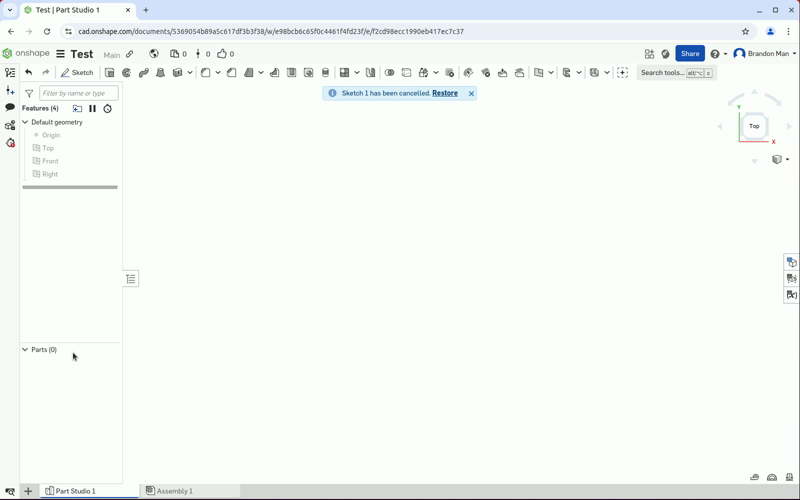
key(space)
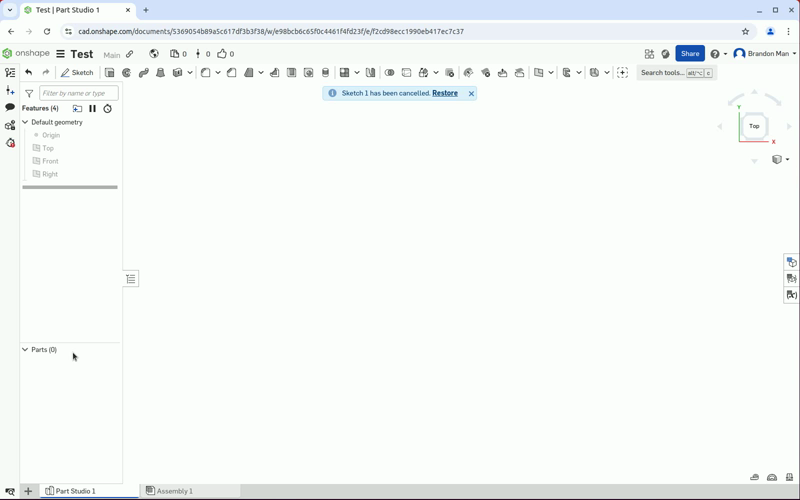
key_down(shift)
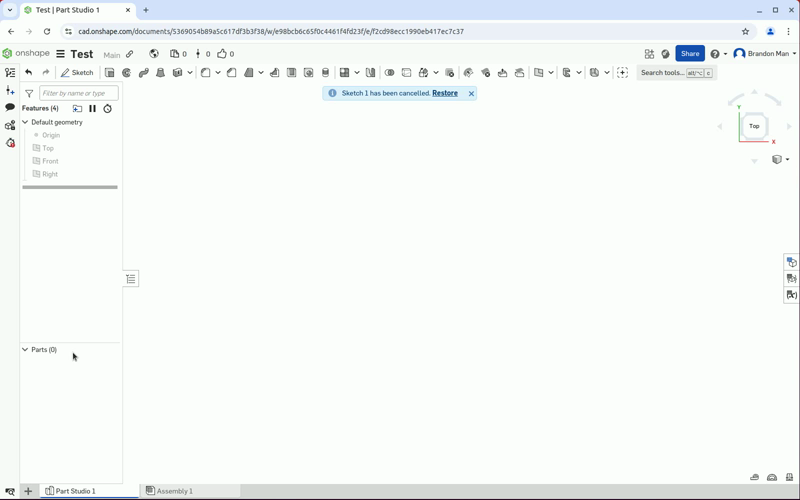
key(up)
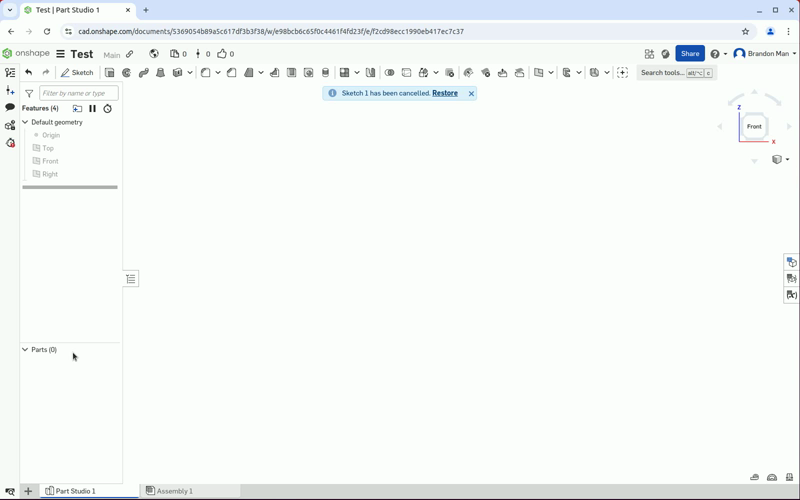
key_up(shift)
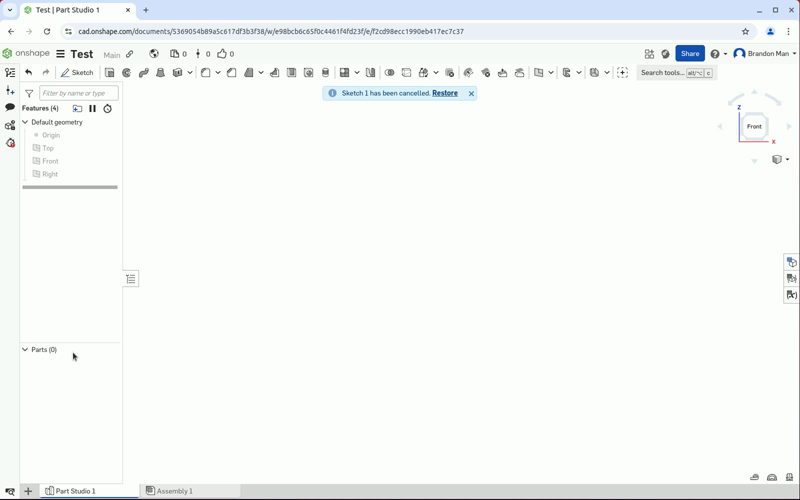
mouse_move(73, 352)
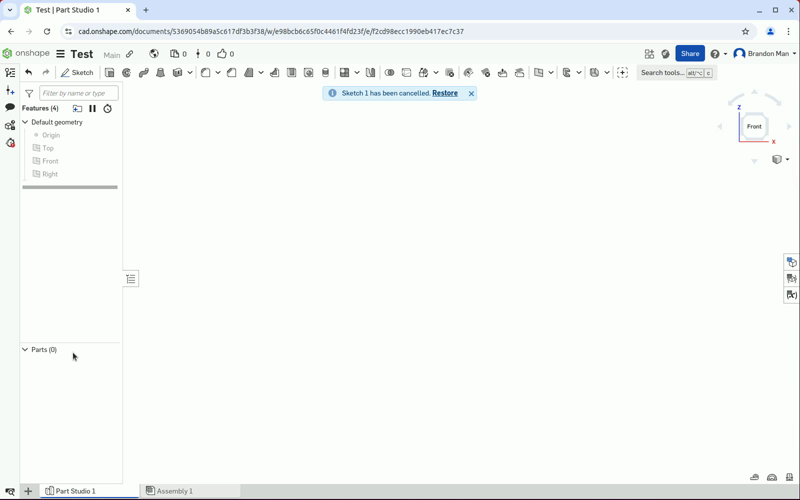
key(shift+y)
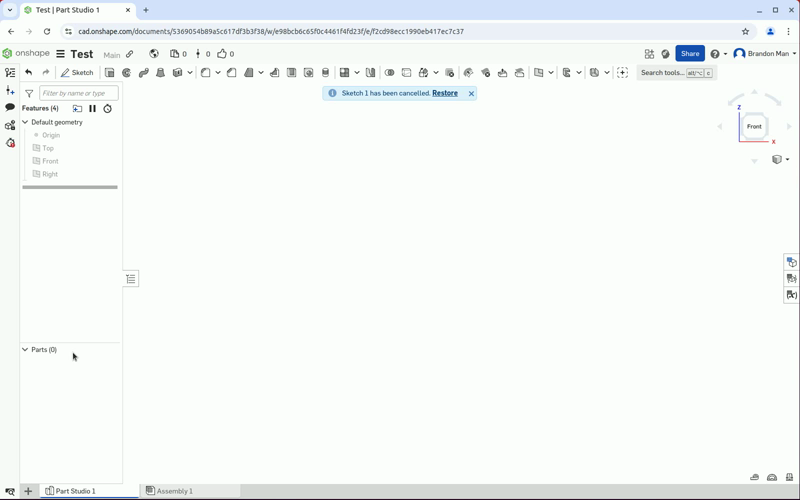
key(shift+s)
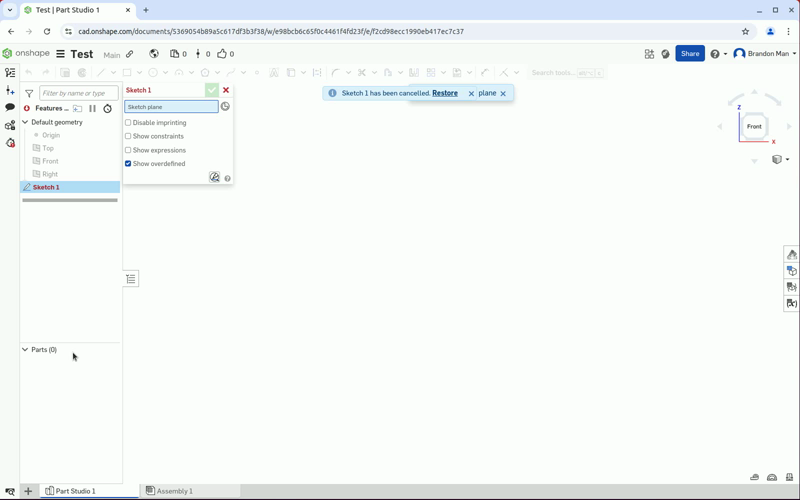
mouse_move(73, 163)
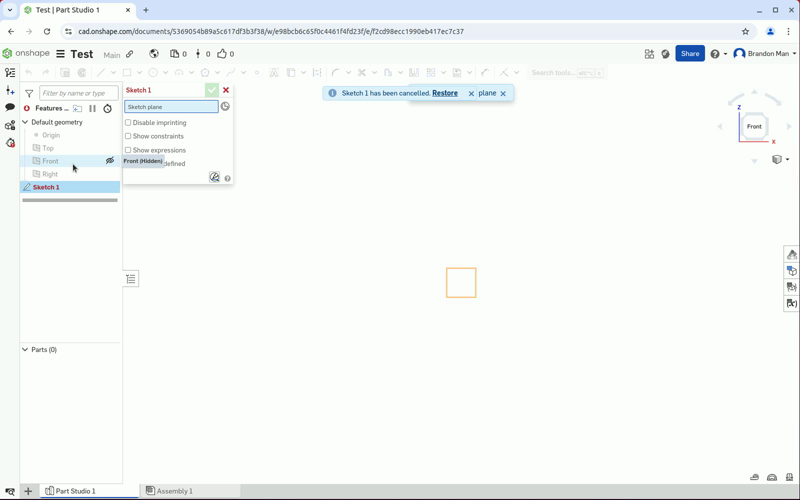
click(73, 163)
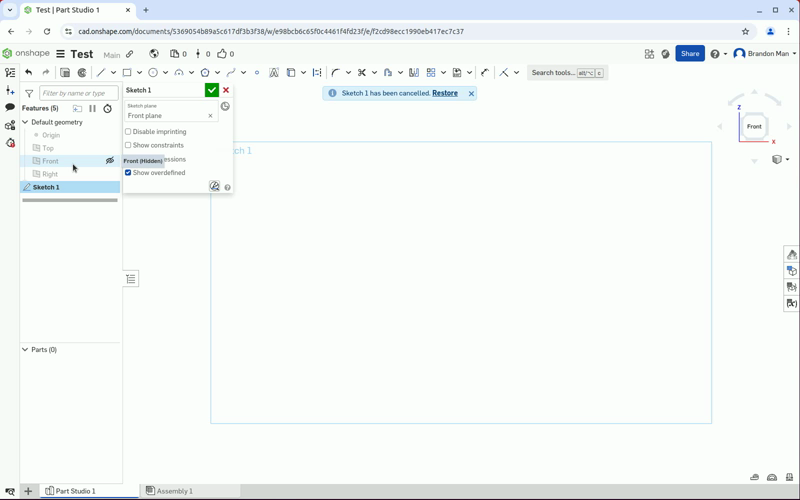
mouse_move(73, 352)
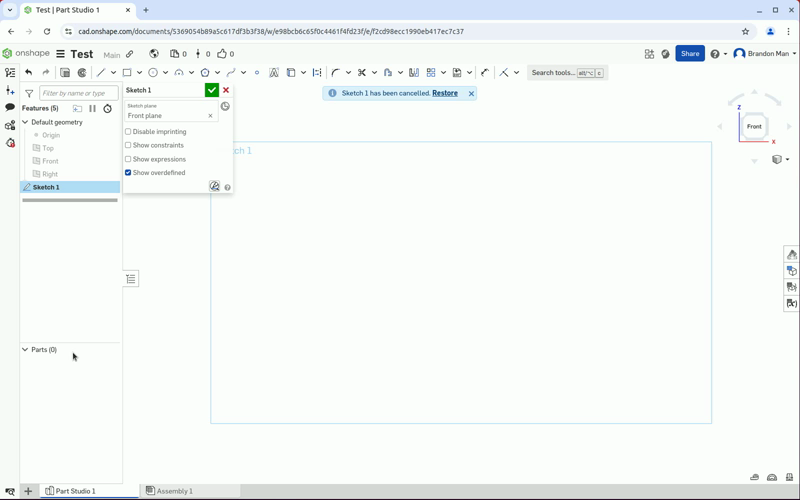
key(y)
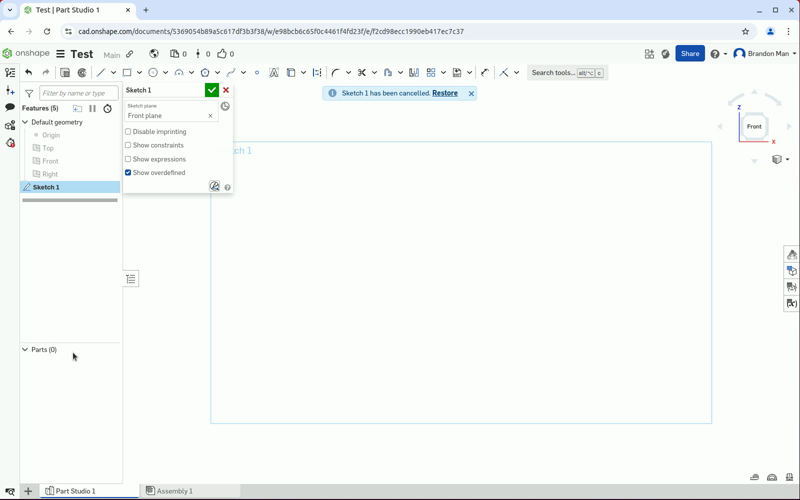
key(l)
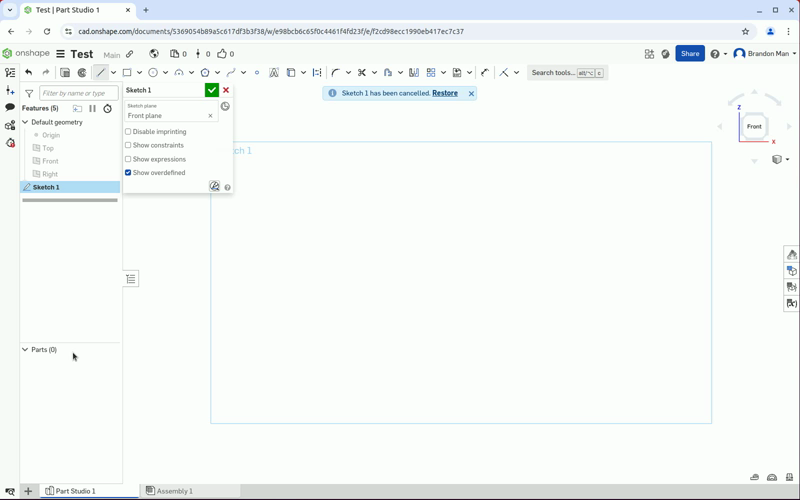
key_down(shift)
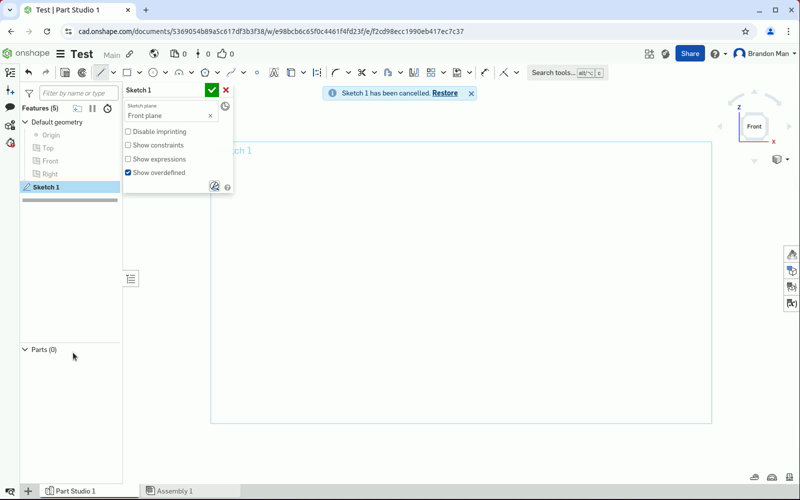
mouse_move(434, 365)
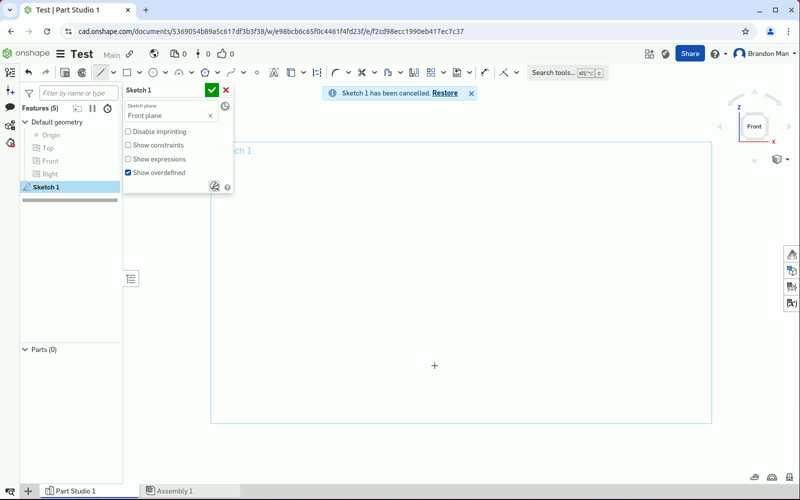
click(434, 365)
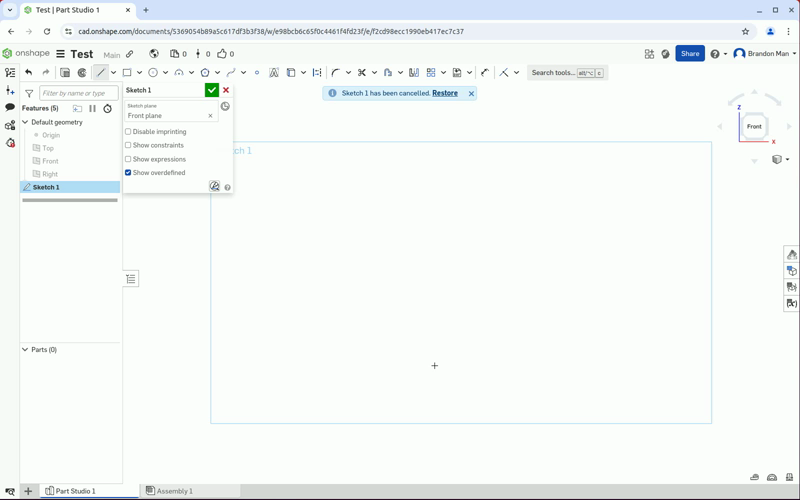
key_up(shift)
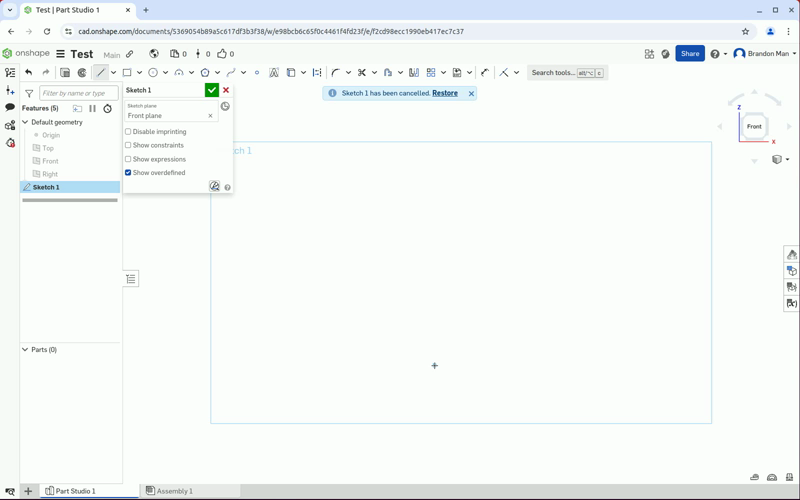
key_down(shift)
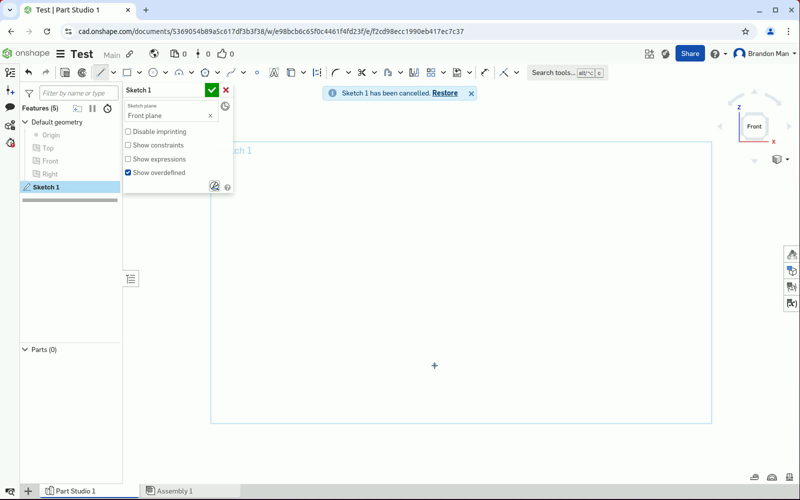
mouse_move(464, 365)
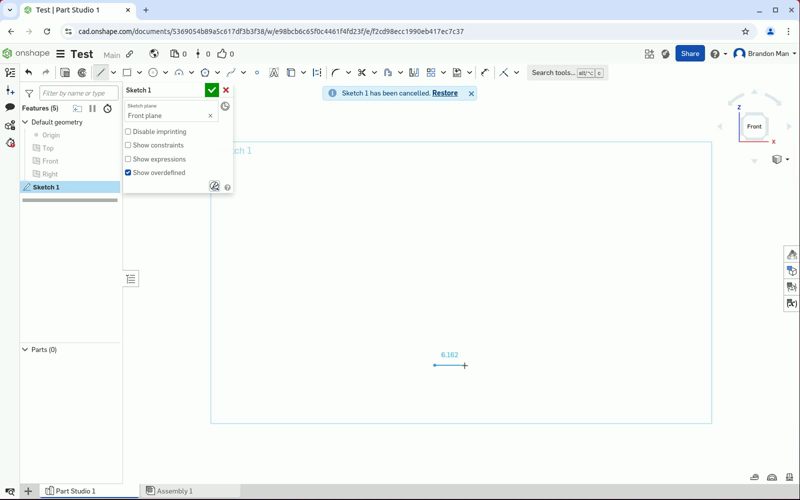
mouse_move(486, 365)
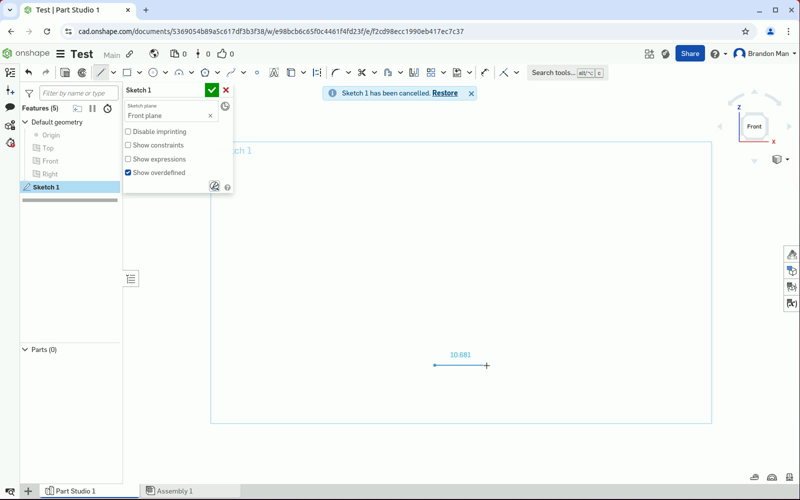
click(486, 365)
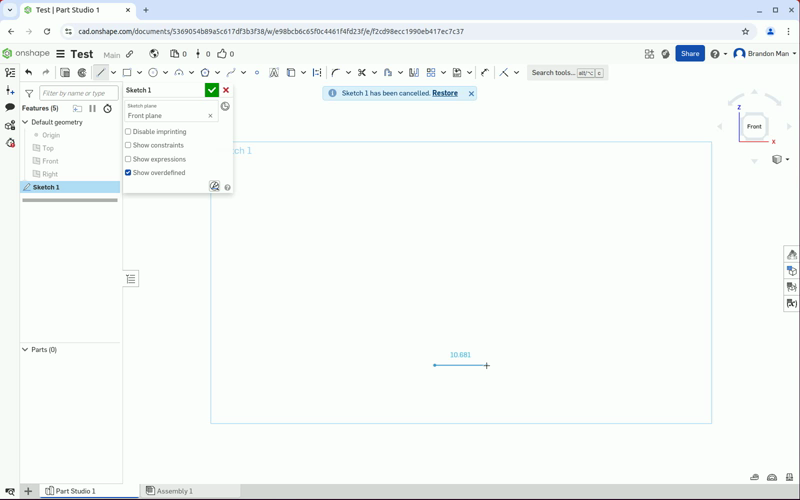
key_up(shift)
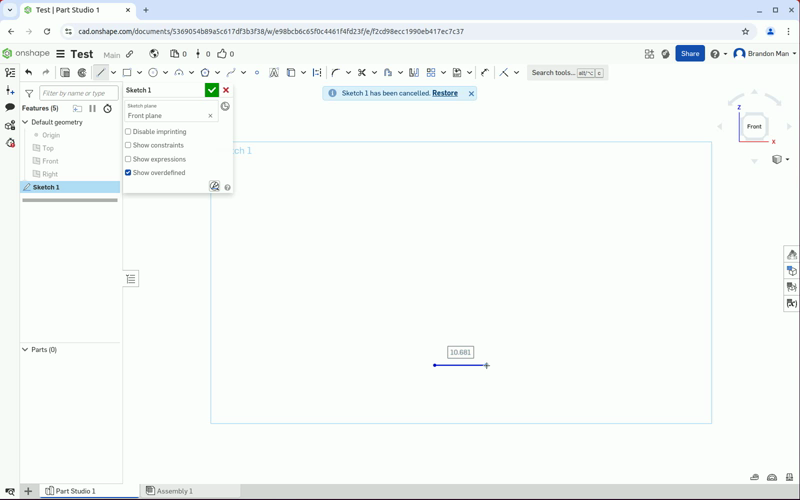
key_down(shift)
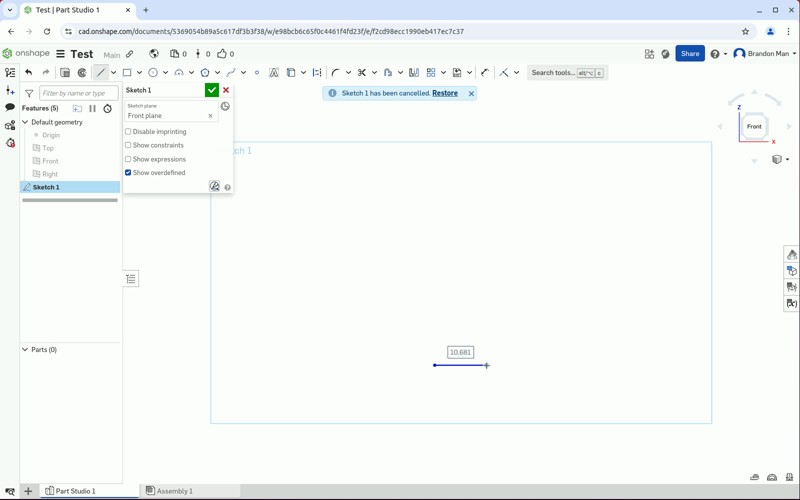
mouse_move(486, 201)
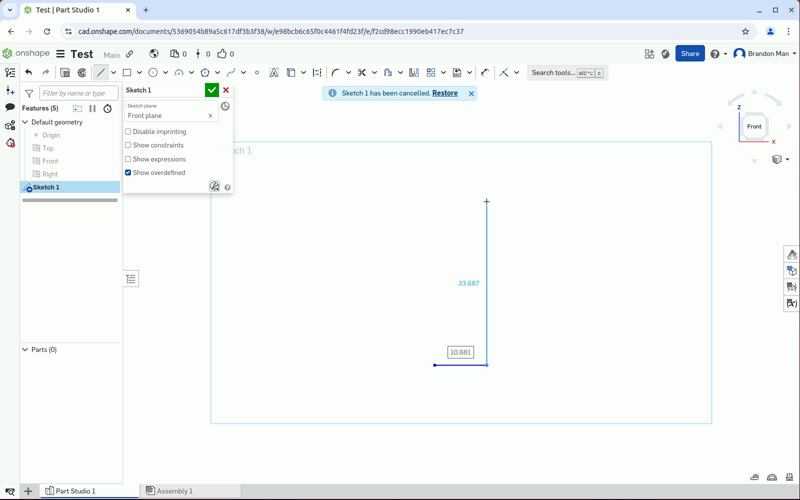
click(486, 201)
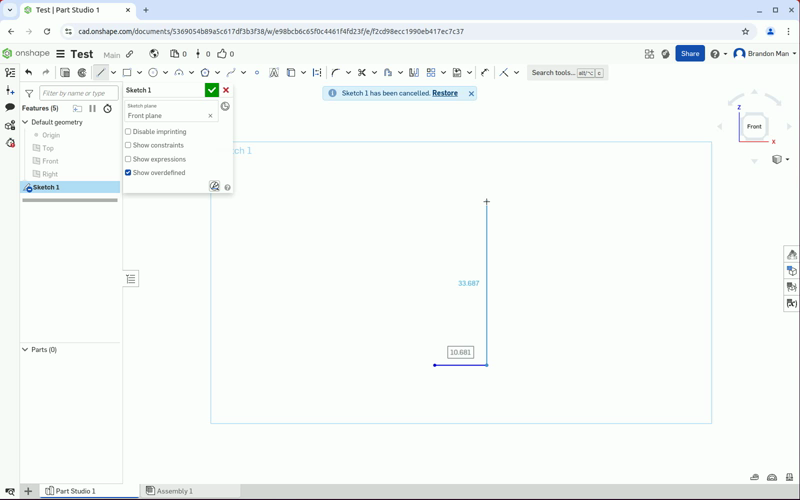
key_up(shift)
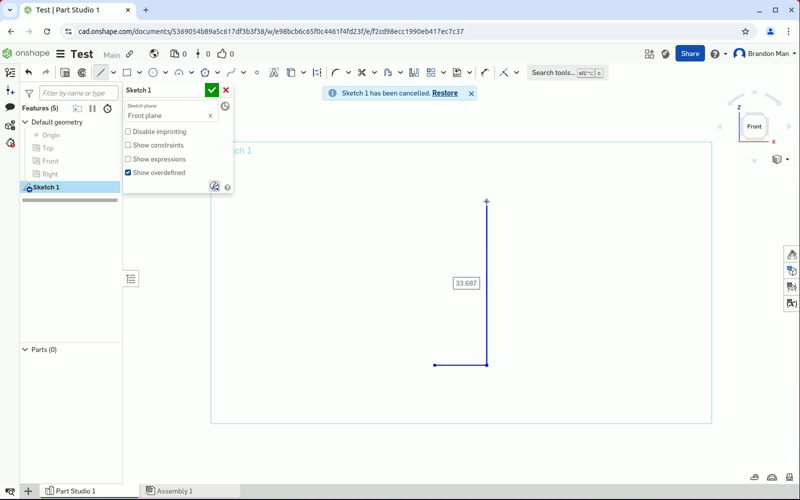
key_down(shift)
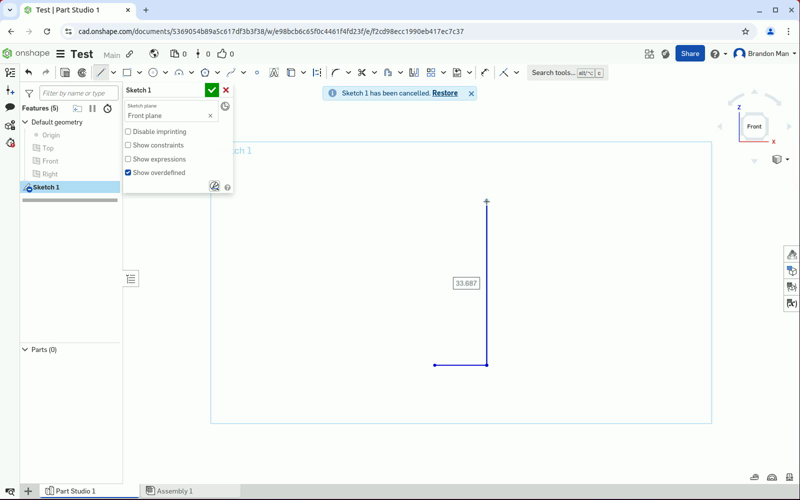
mouse_move(516, 201)
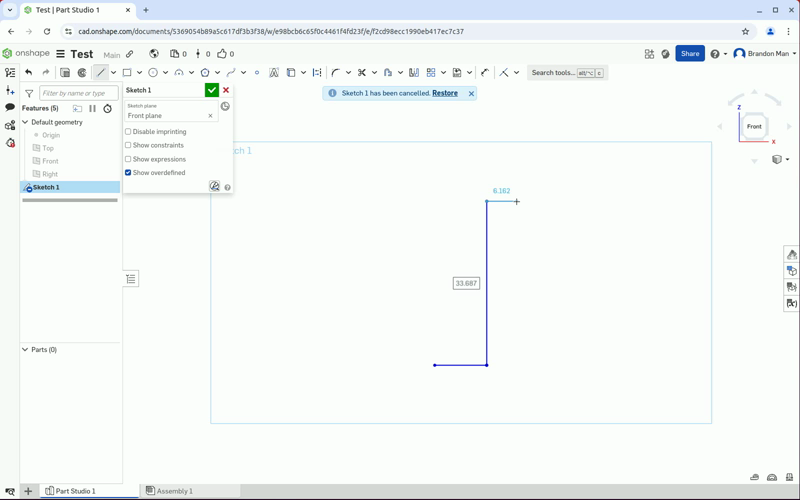
mouse_move(434, 201)
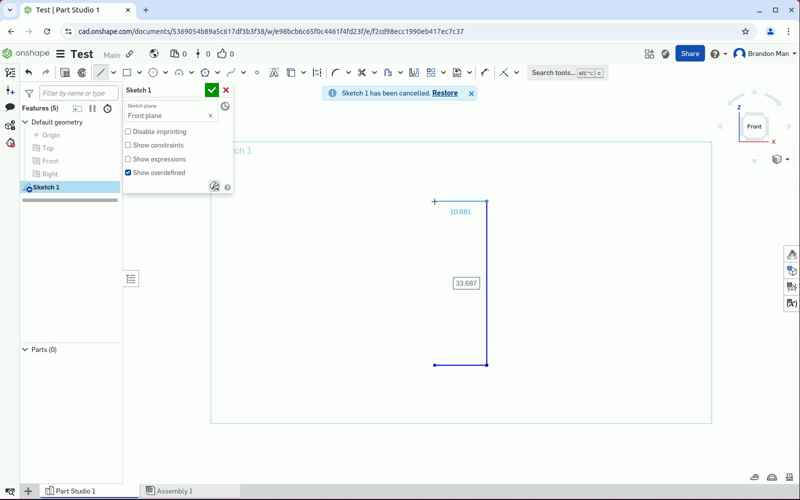
click(434, 201)
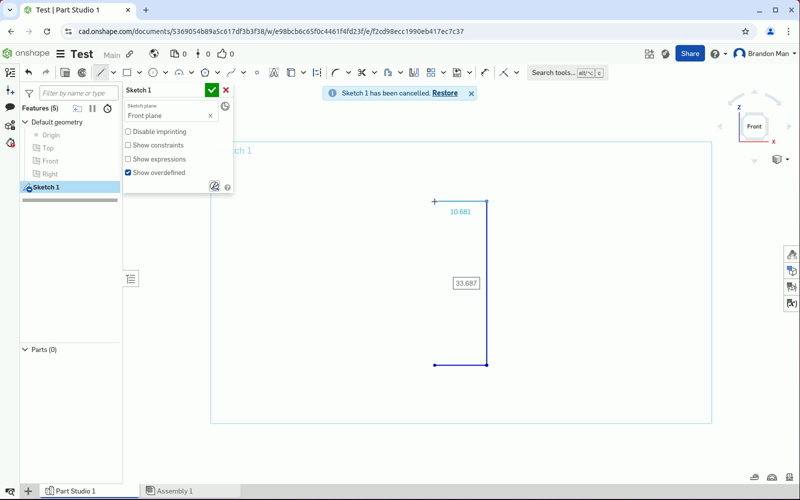
key_up(shift)
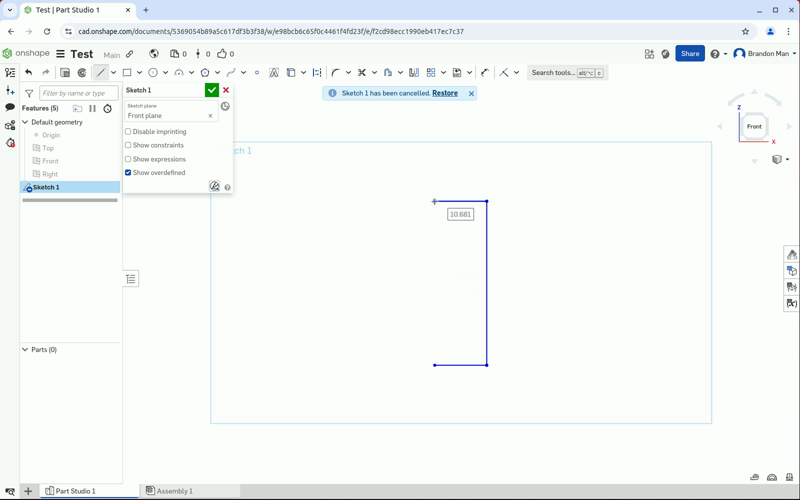
key_down(shift)
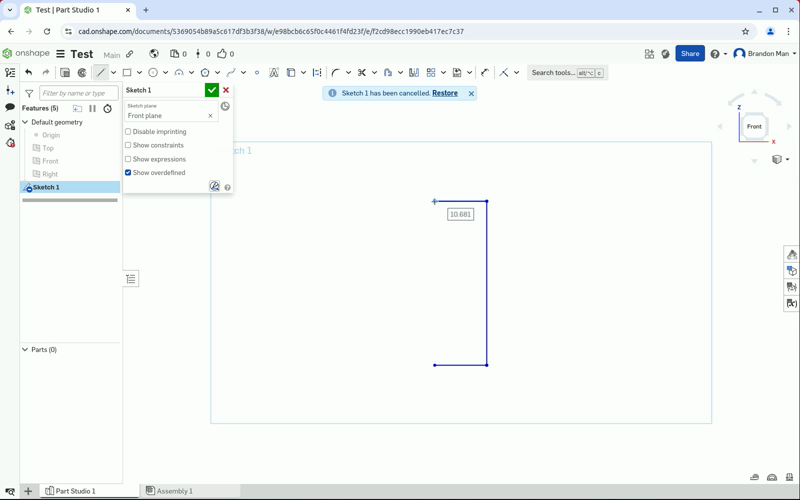
mouse_move(434, 365)
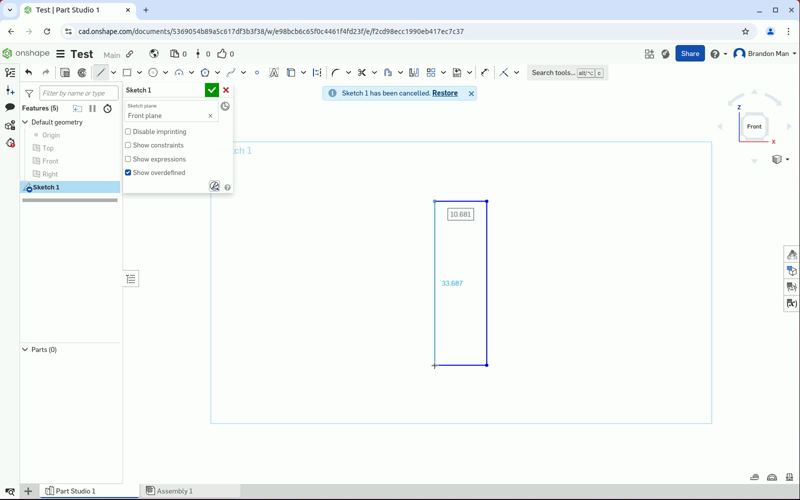
key_up(shift)
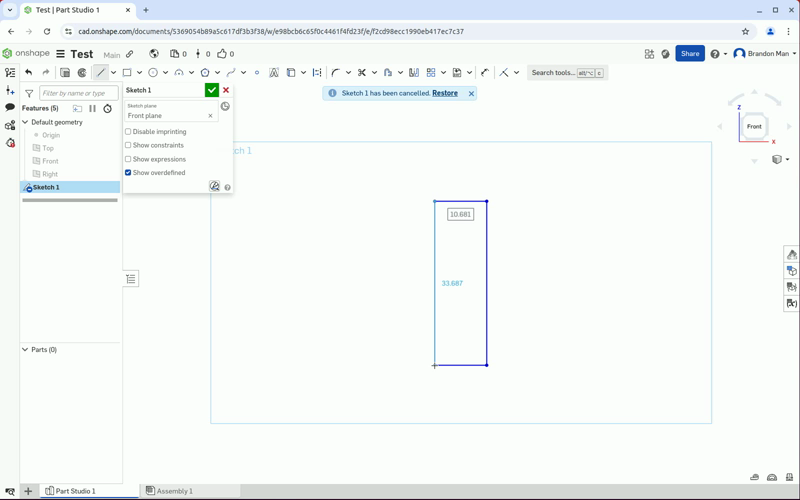
click(434, 365)
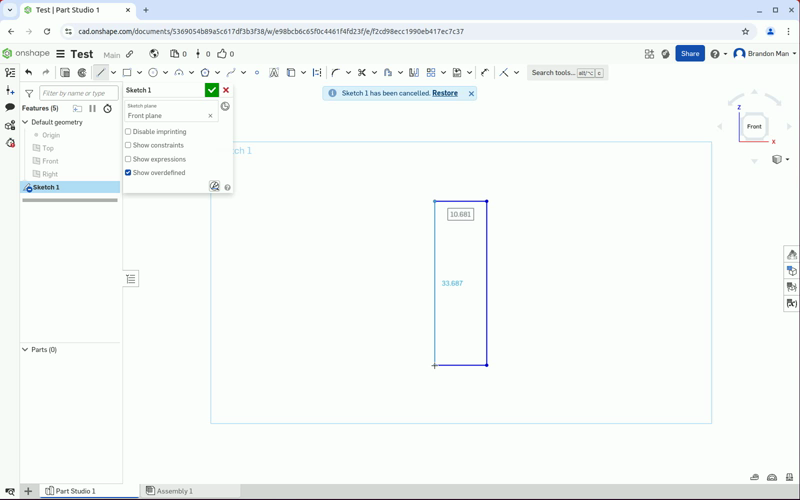
key(esc)
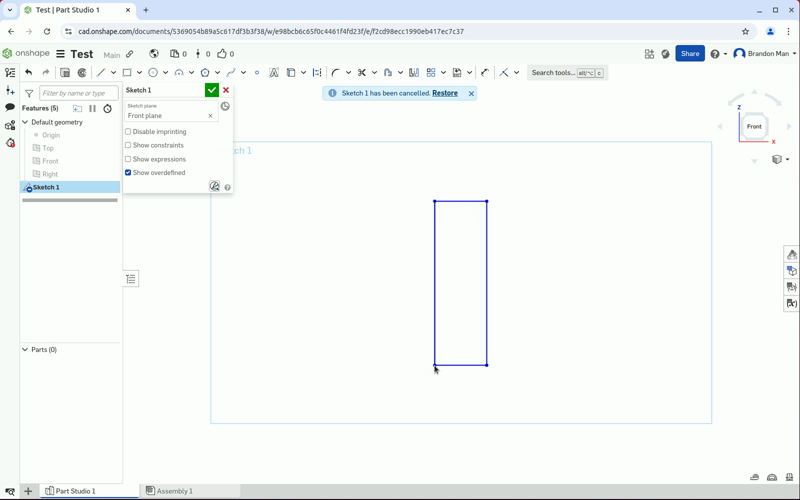
mouse_move(472, 252)
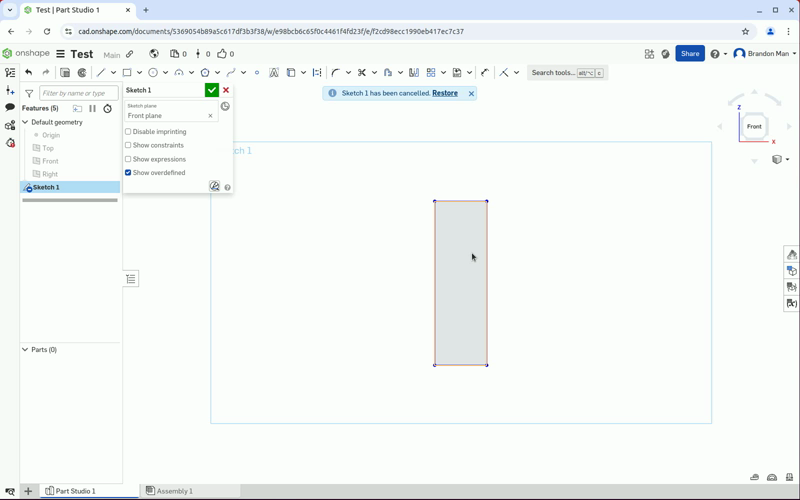
click(472, 252)
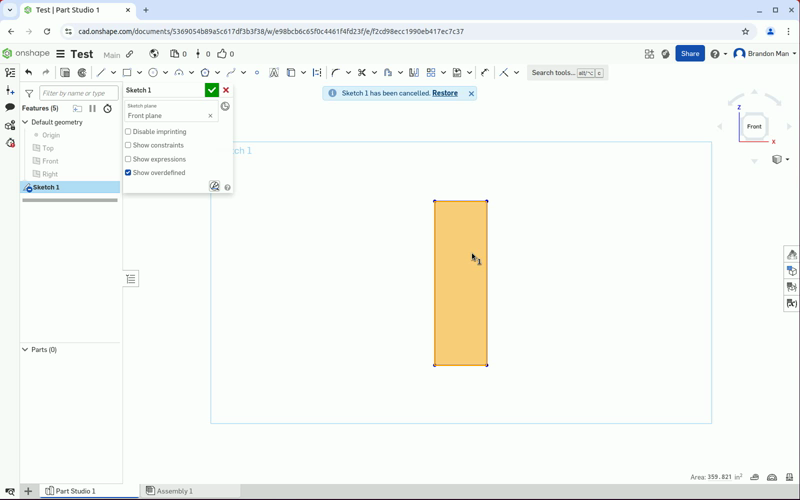
mouse_move(73, 352)
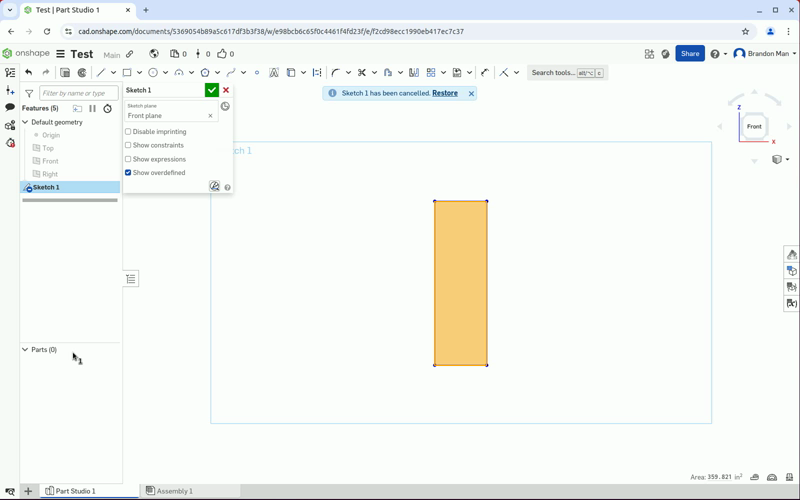
key(shift+y)
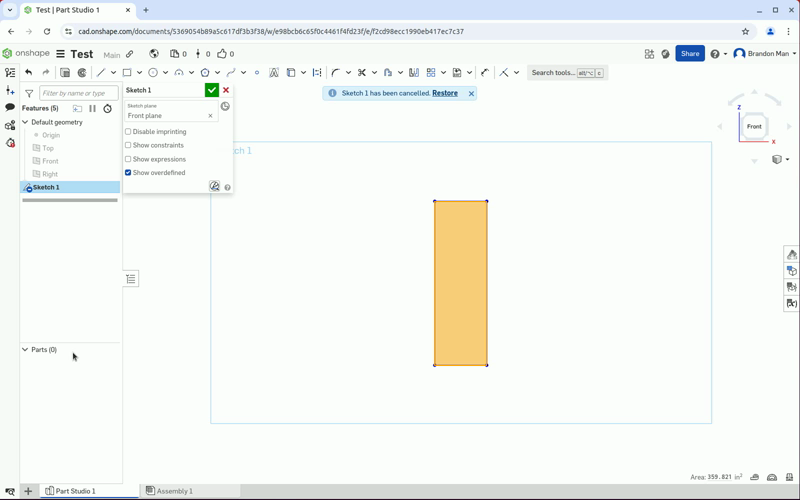
key(shift+e)
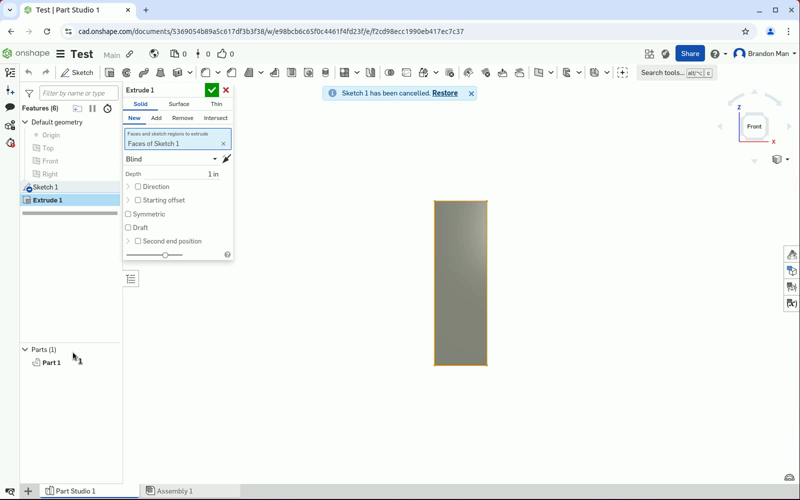
mouse_move(143, 106)
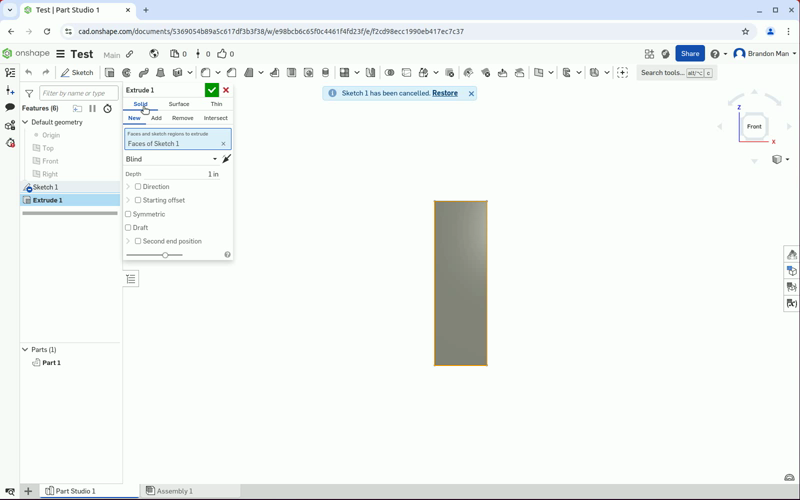
click(143, 106)
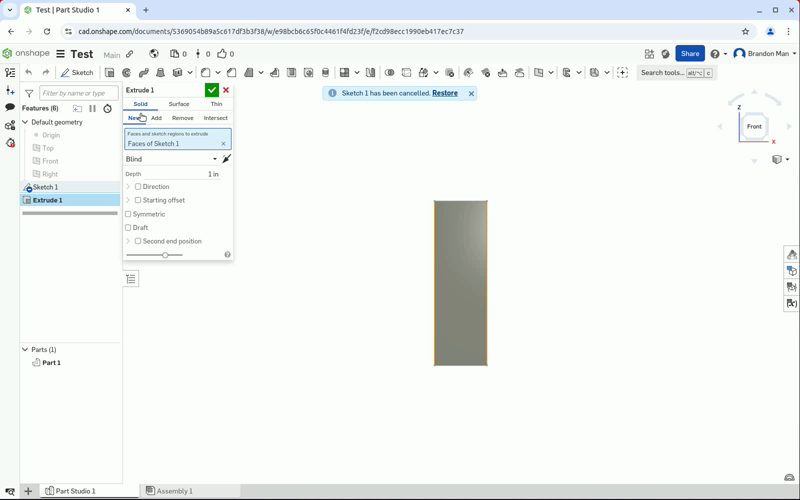
mouse_move(137, 120)
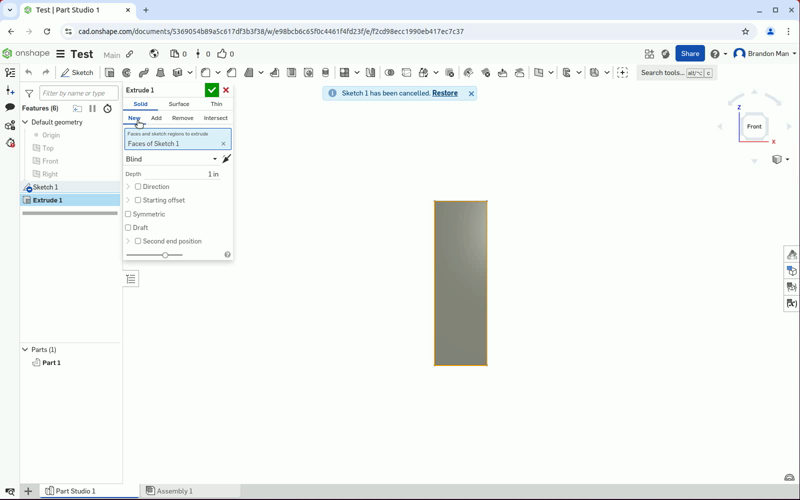
click(137, 120)
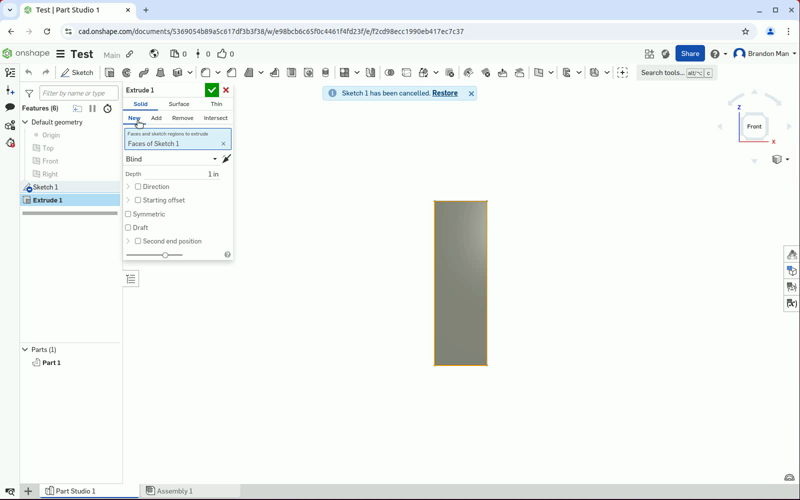
key(tab, 4)
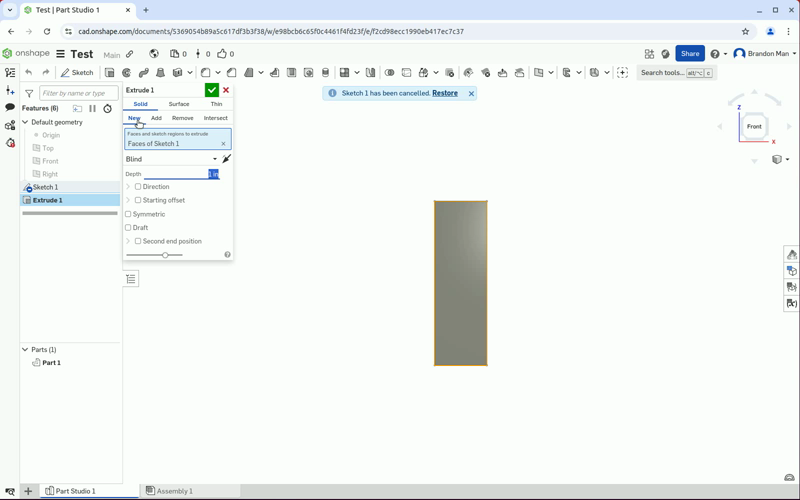
text(4.092)
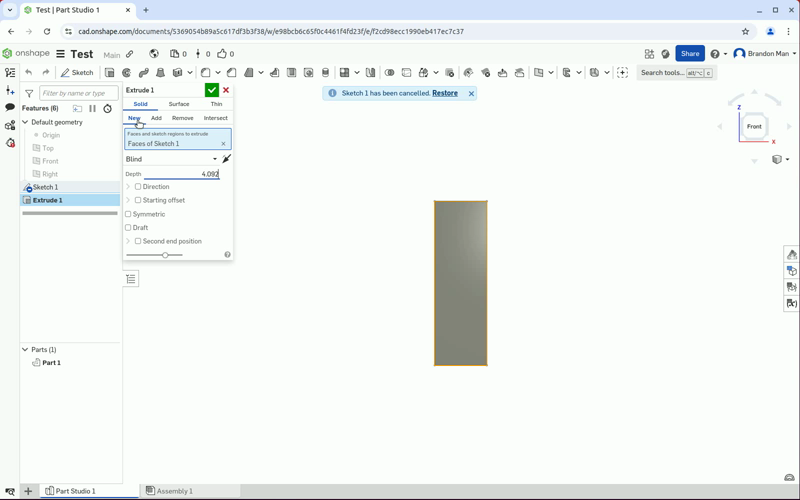
key(enter)
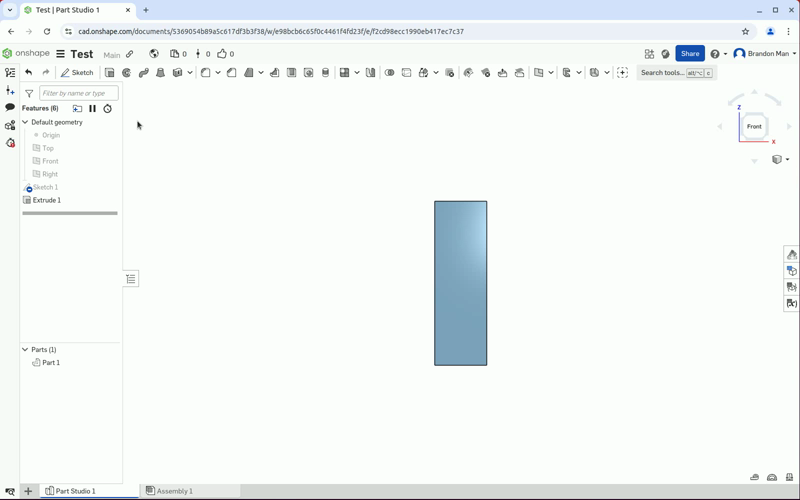
key(shift+h)
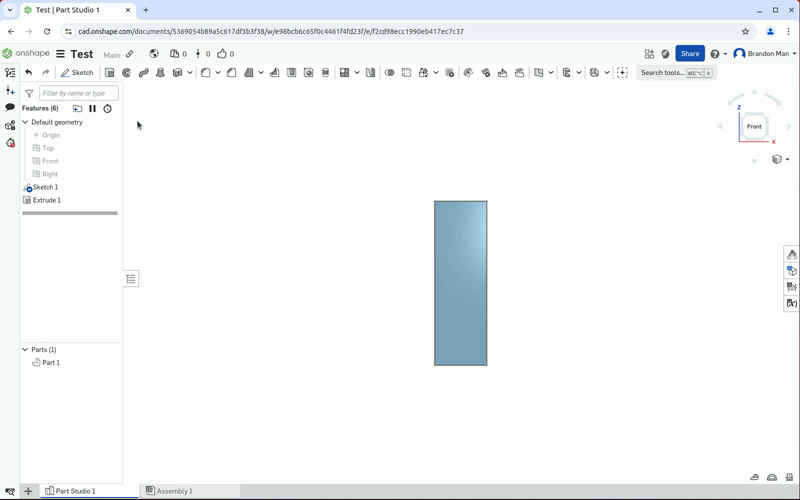
key(shift+h)
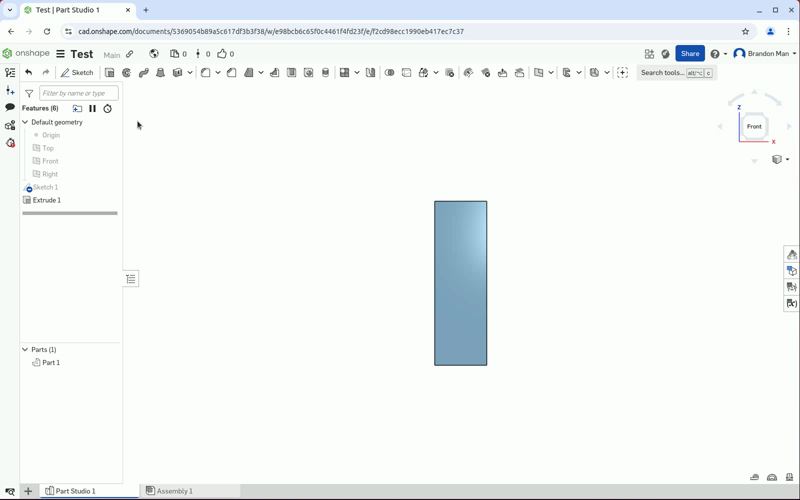
mouse_move(73, 189)
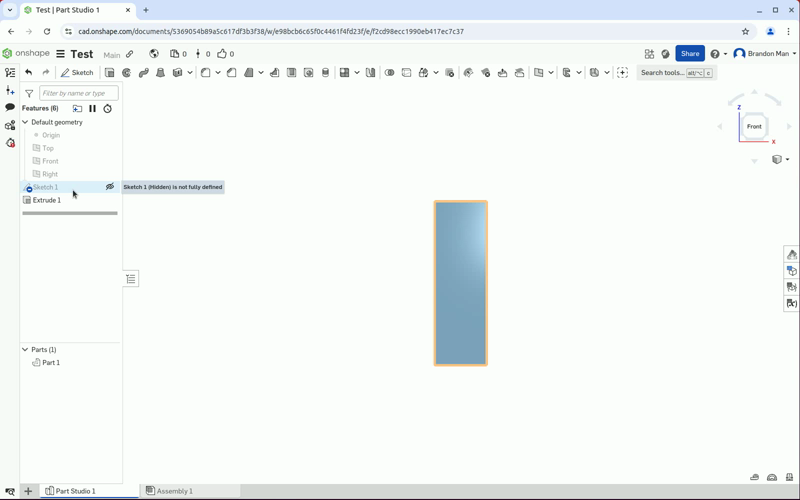
click(73, 189)
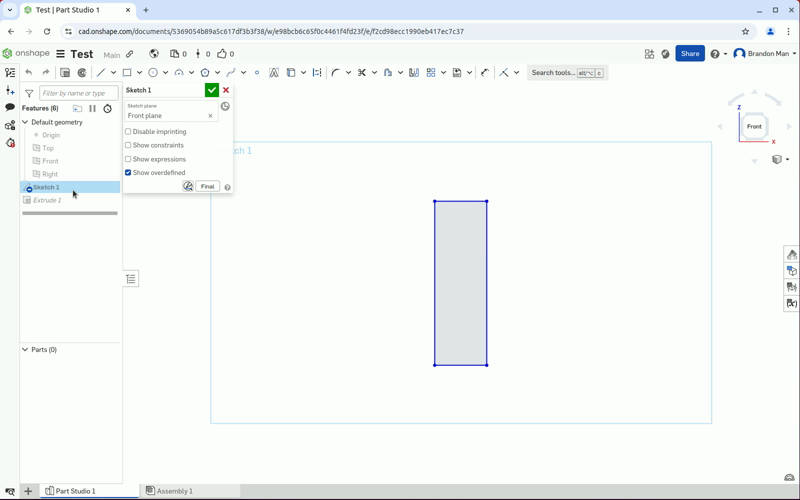
mouse_move(229, 92)
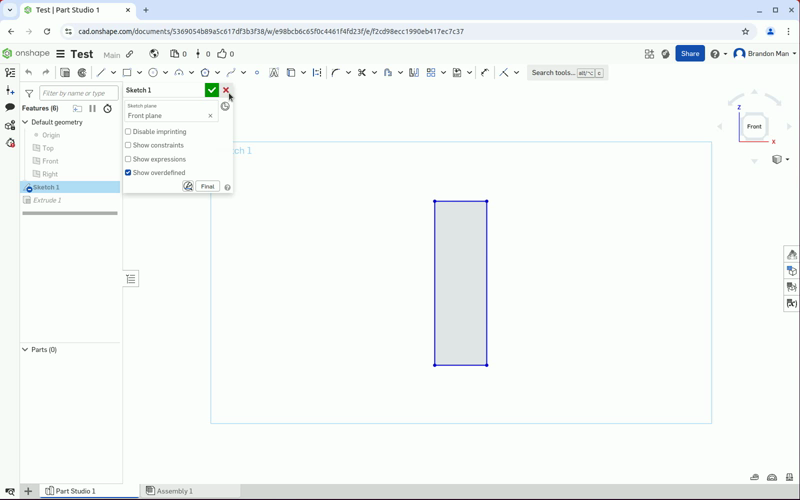
click(229, 92)
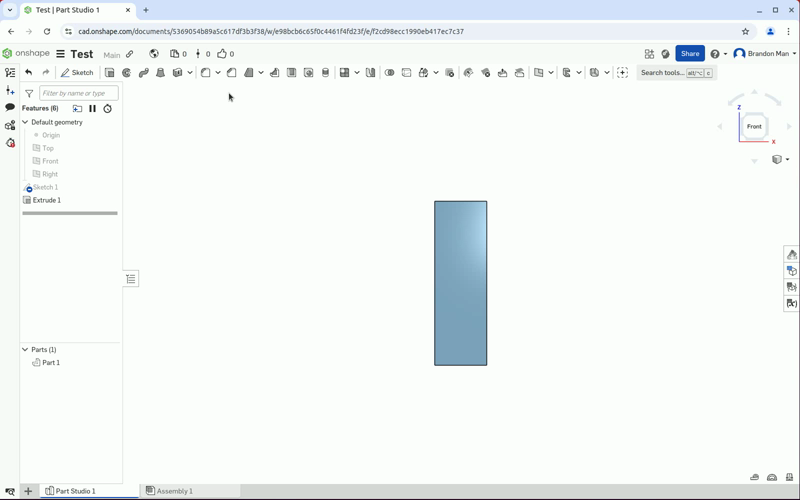
mouse_move(541, 75)
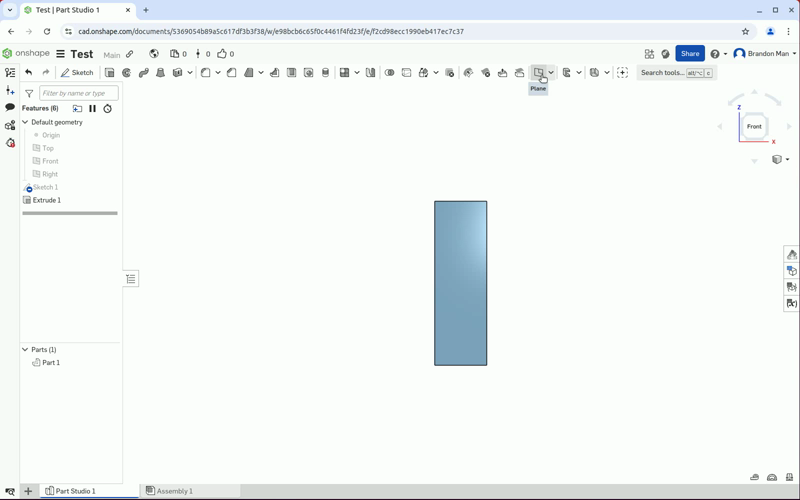
click(541, 75)
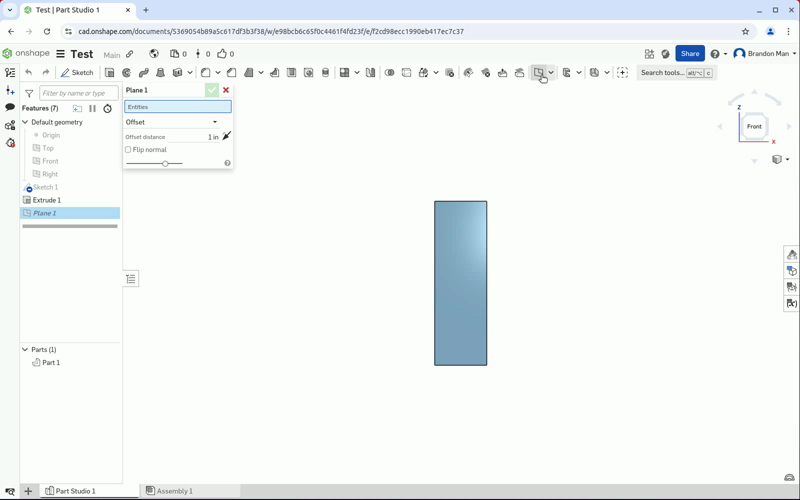
mouse_move(73, 163)
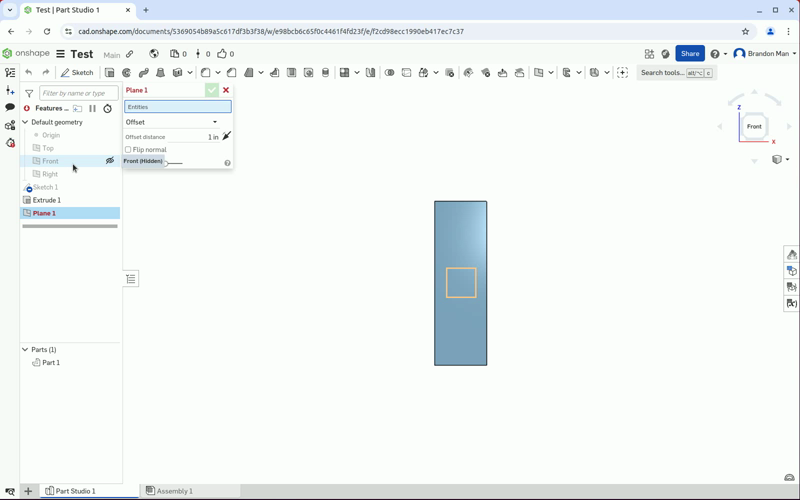
click(73, 163)
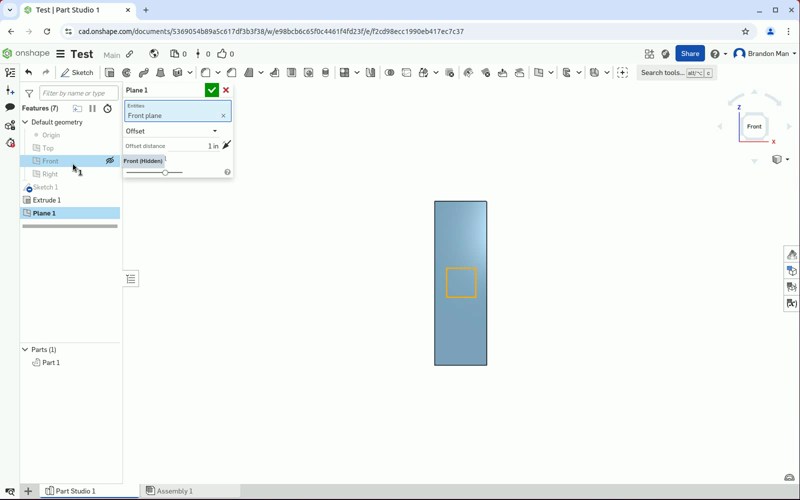
key(tab, 2)
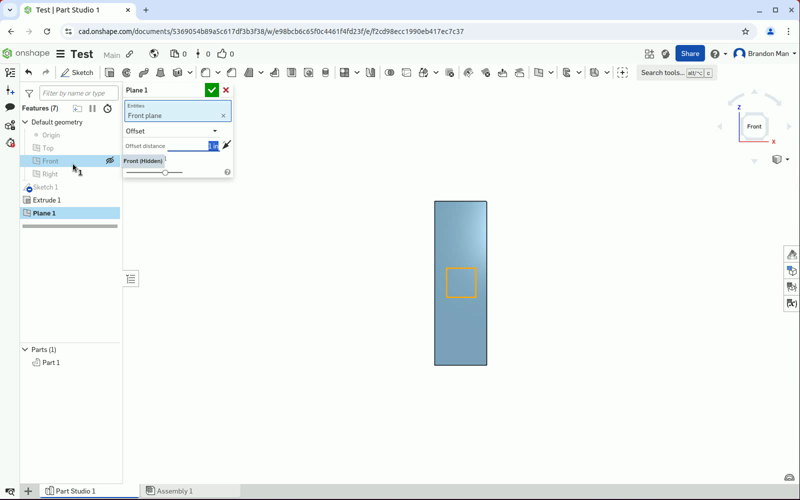
text(4.098)
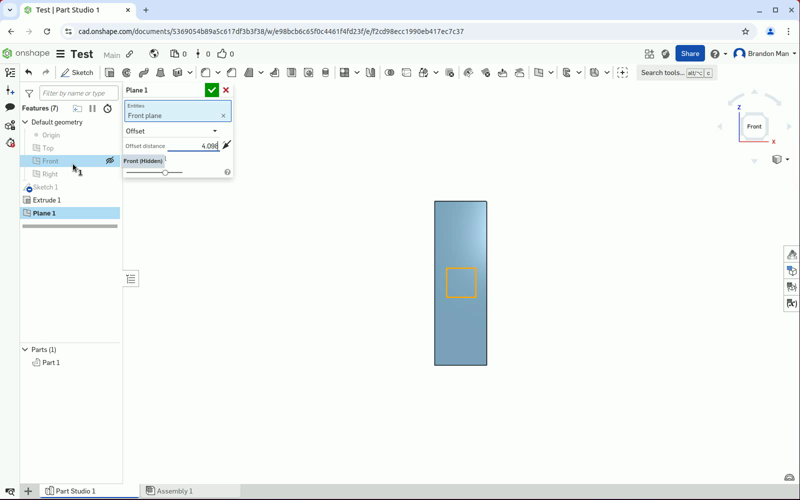
key(enter, 2)
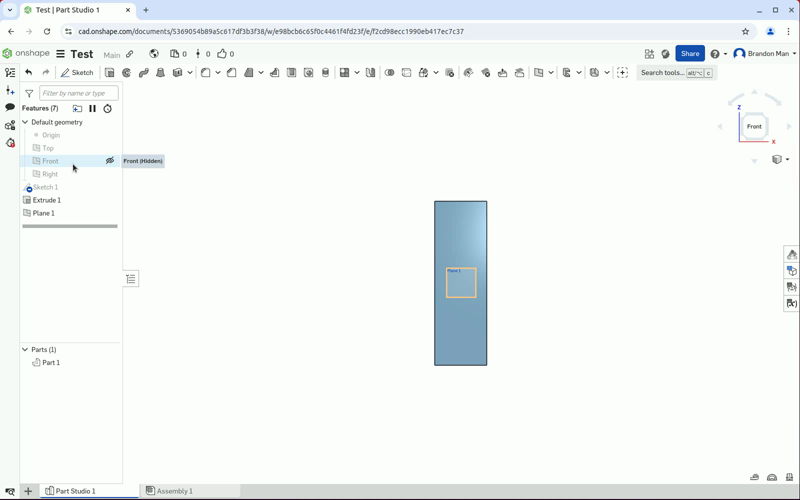
key(shift+s)
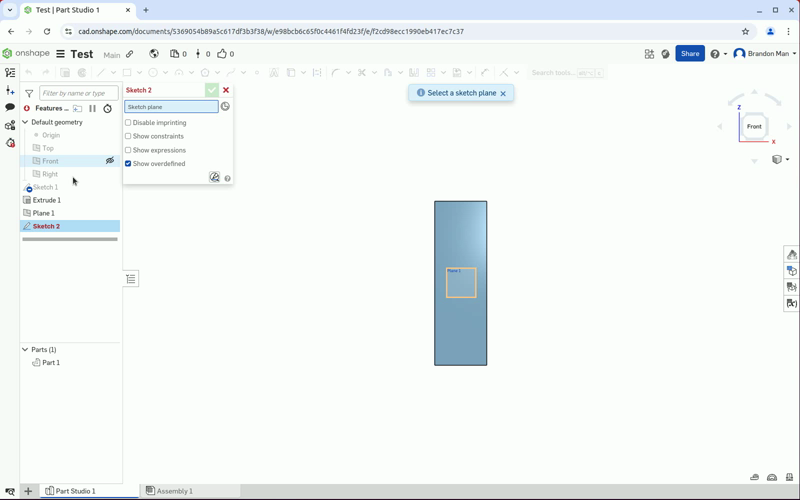
mouse_move(73, 215)
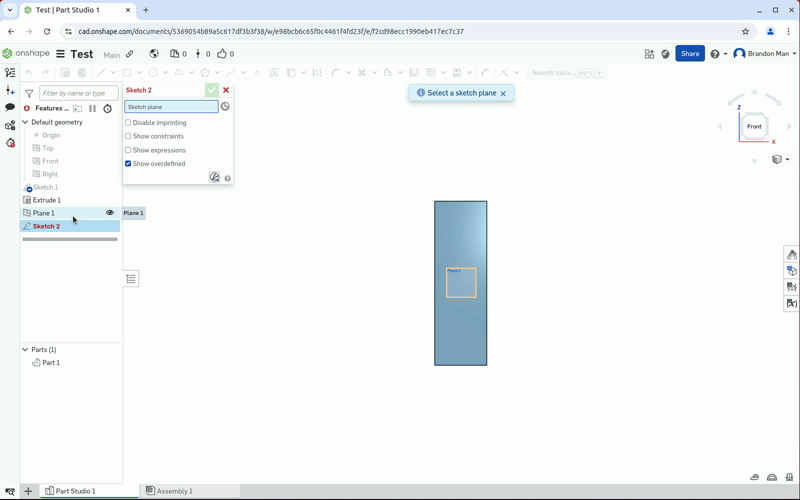
click(73, 215)
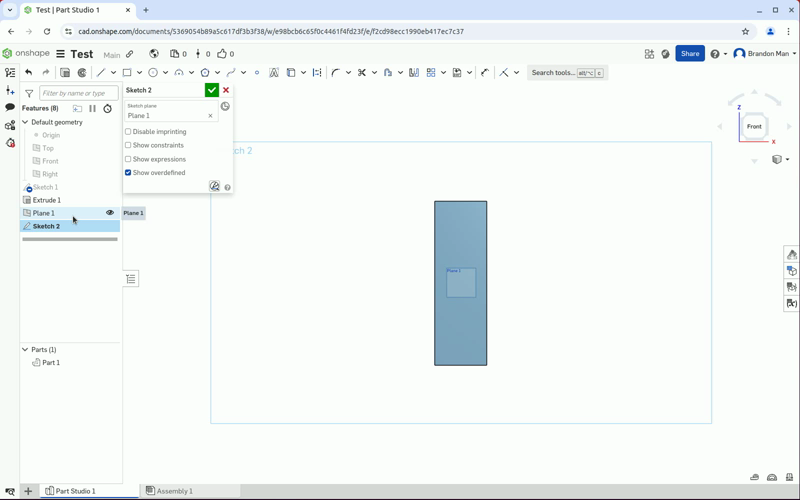
mouse_move(73, 352)
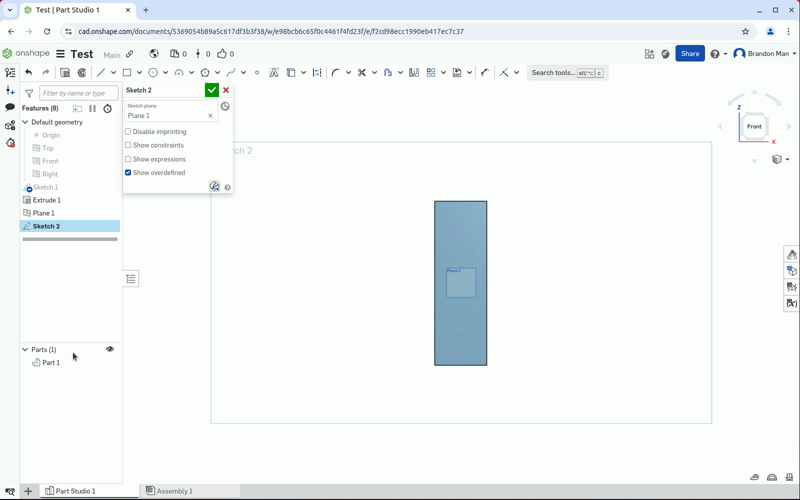
key(y)
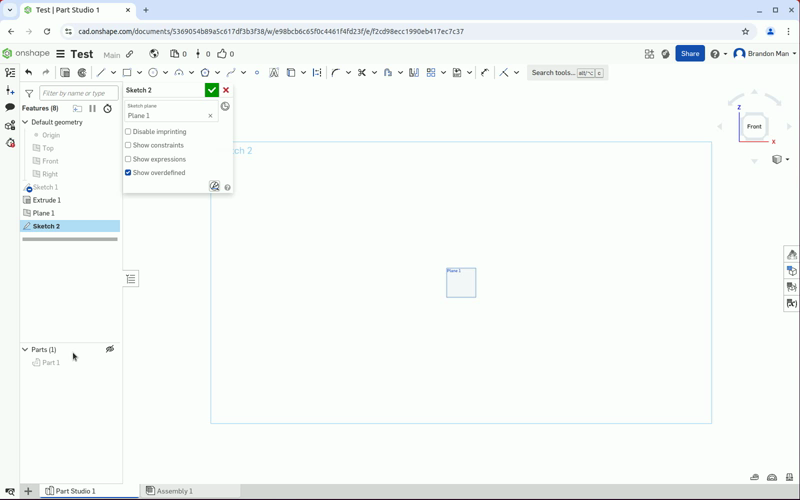
key(l)
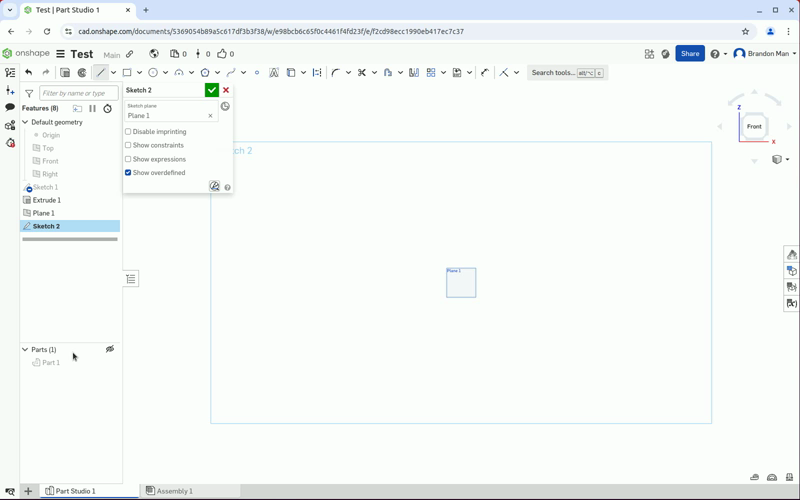
key_down(shift)
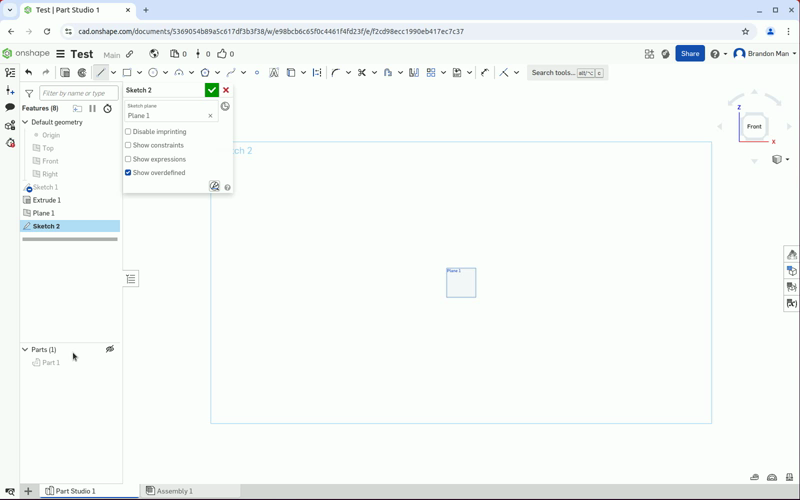
mouse_move(434, 365)
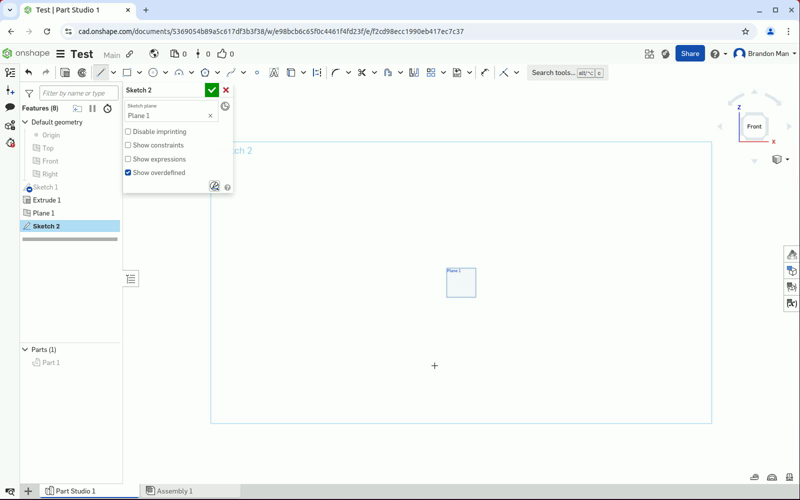
click(434, 365)
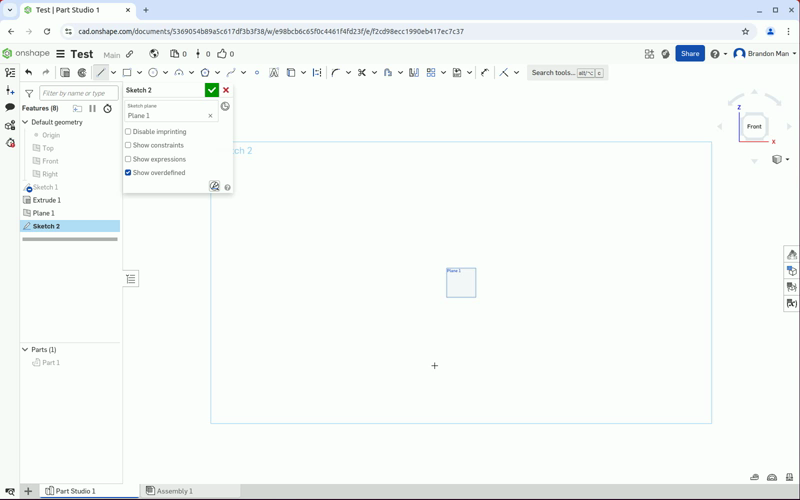
key_up(shift)
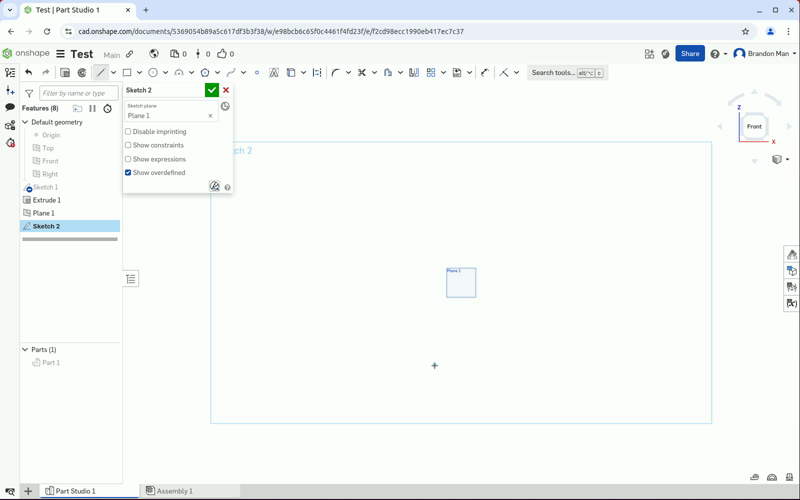
key_down(shift)
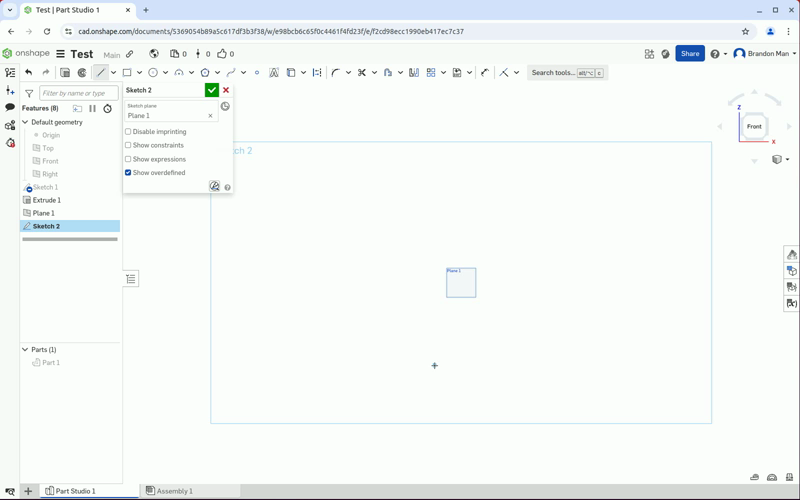
mouse_move(464, 365)
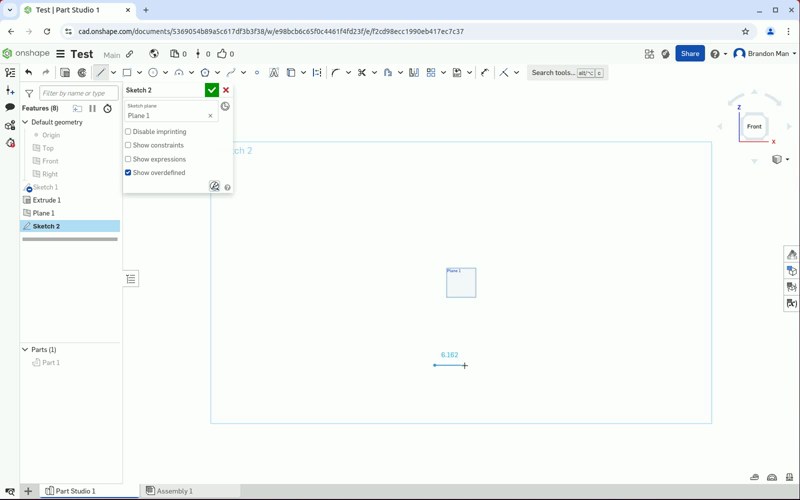
mouse_move(487, 365)
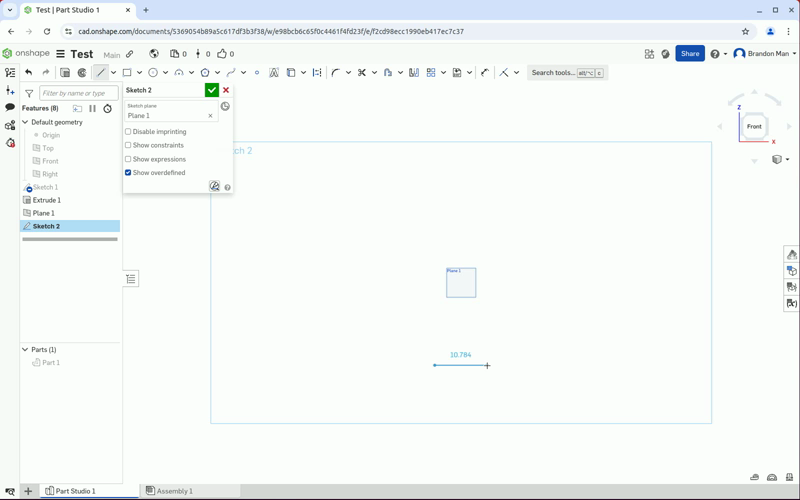
click(487, 365)
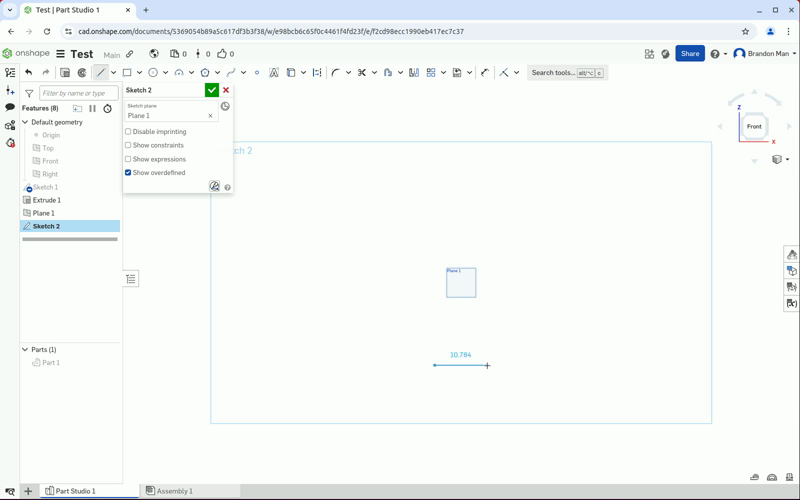
key_up(shift)
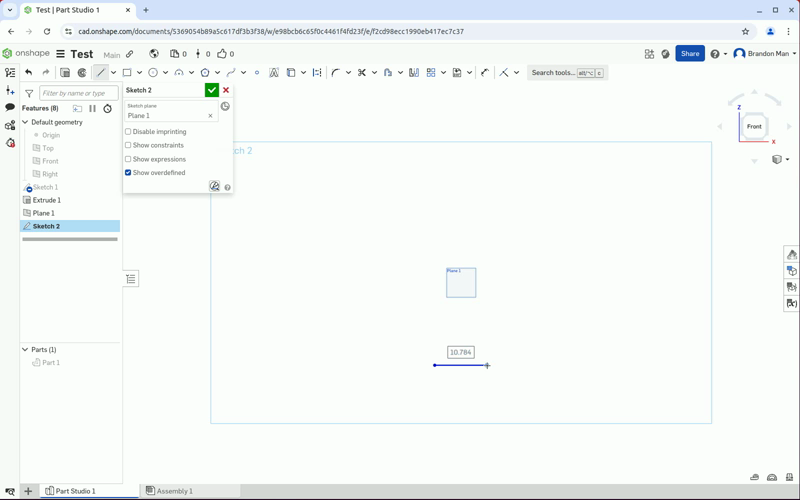
key_down(shift)
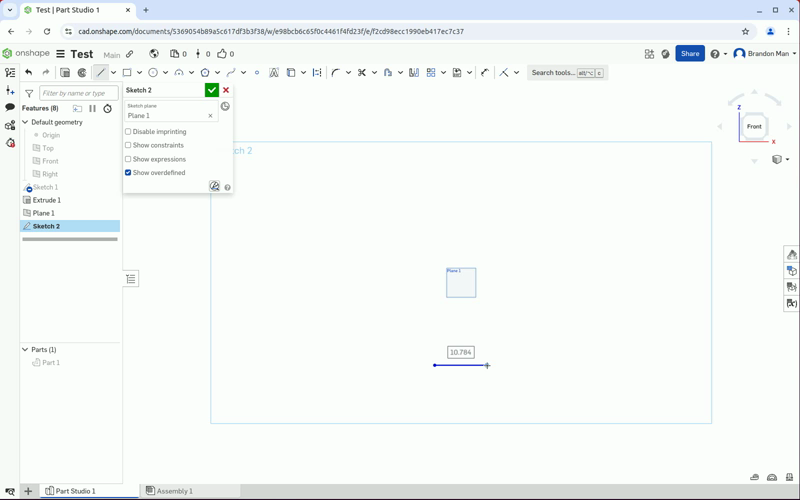
mouse_move(517, 365)
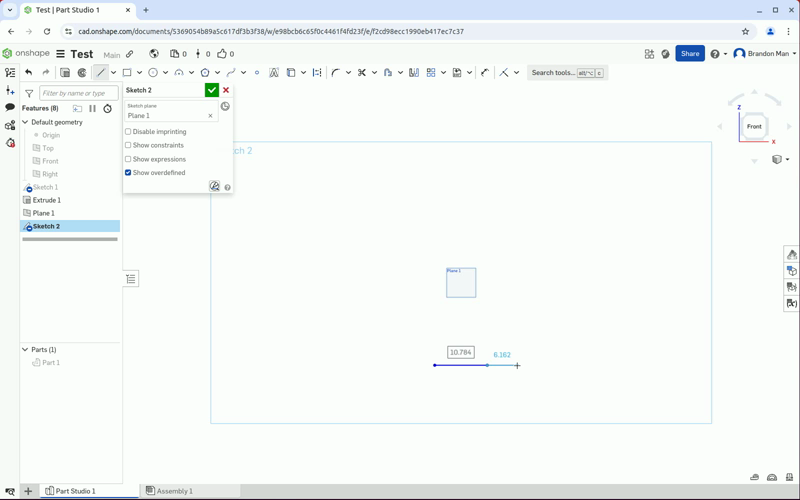
mouse_move(487, 344)
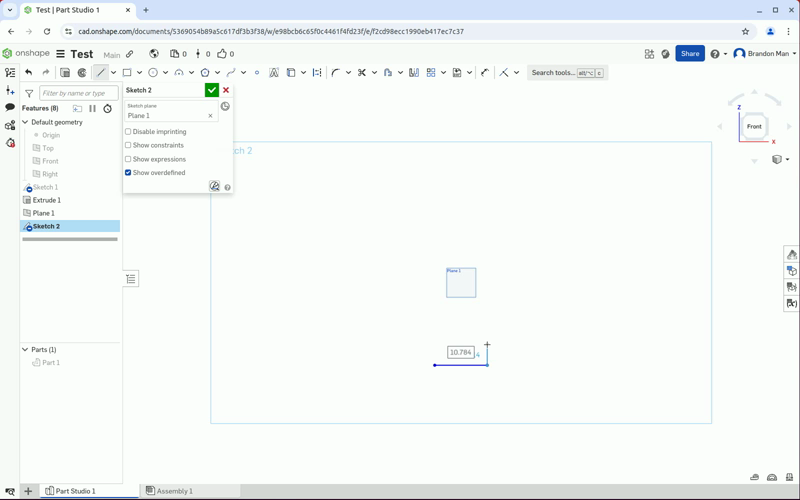
click(487, 344)
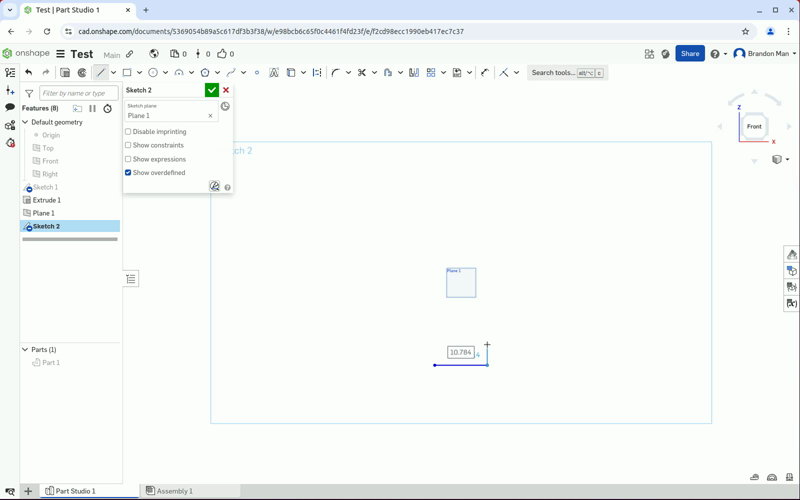
key_up(shift)
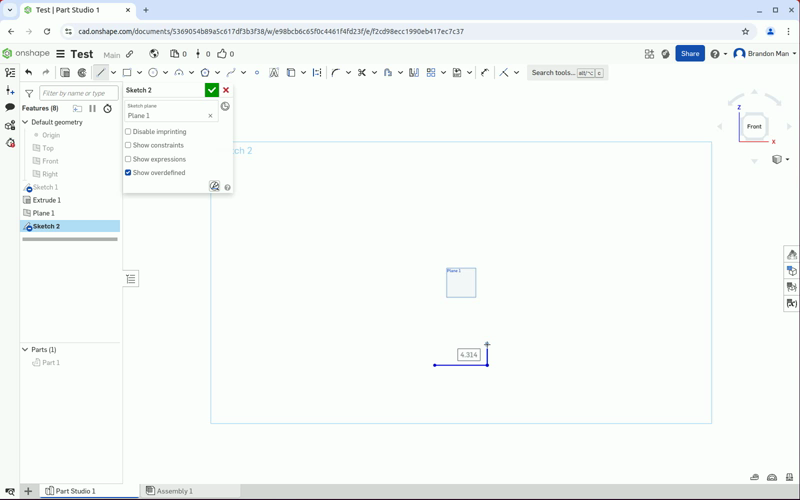
key_down(shift)
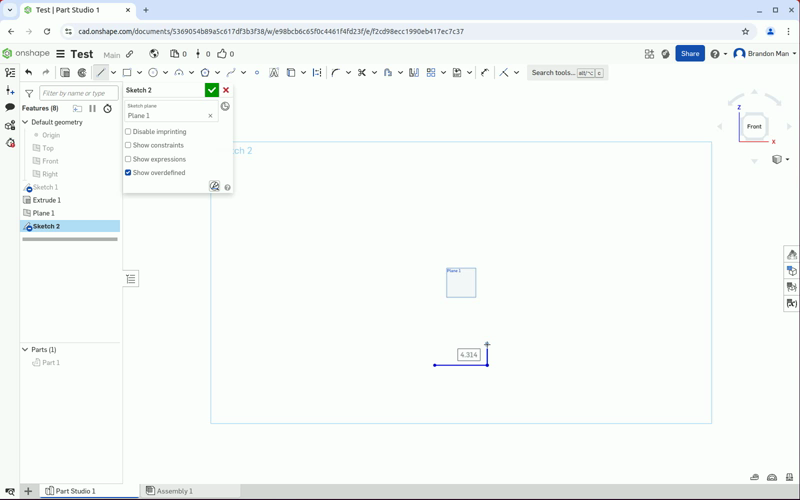
mouse_move(517, 344)
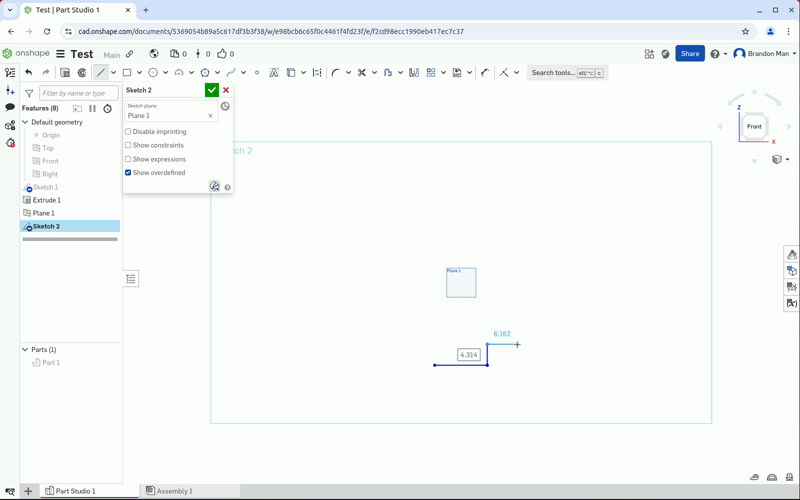
mouse_move(434, 344)
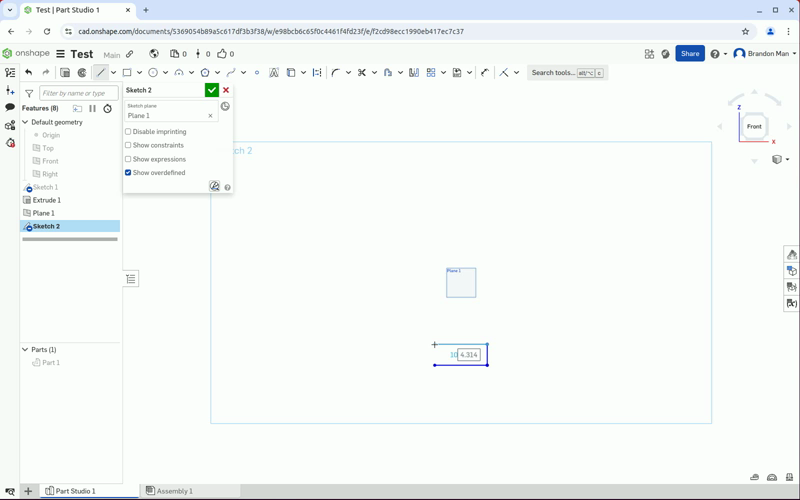
click(434, 344)
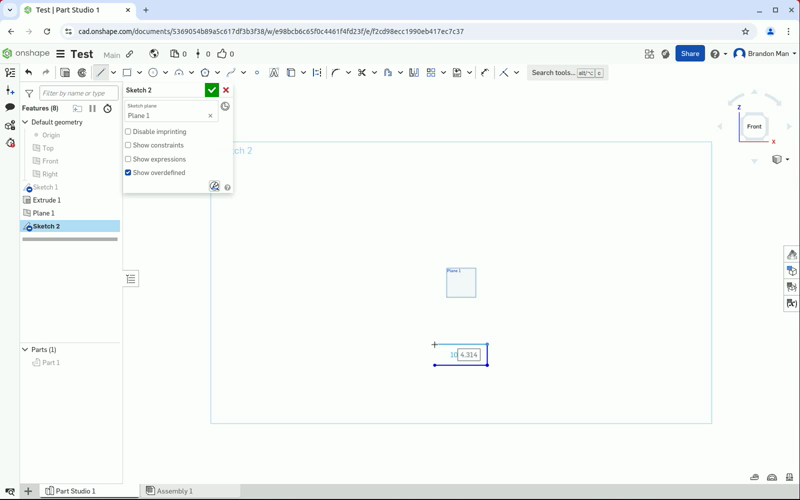
key_up(shift)
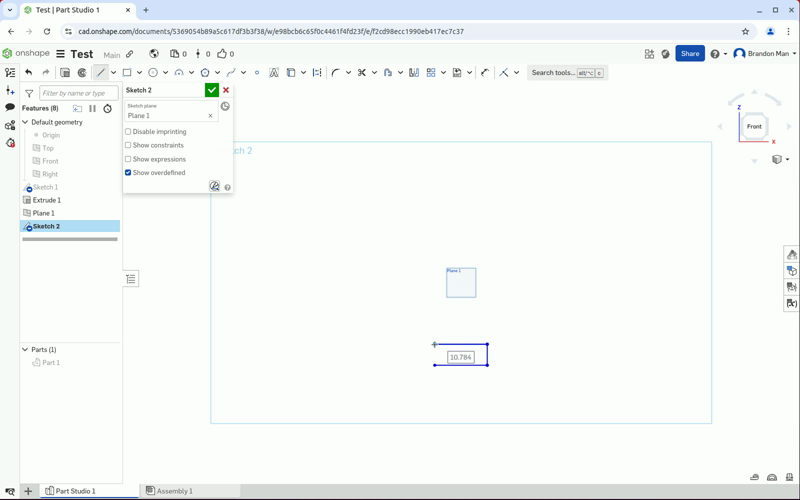
mouse_move(464, 344)
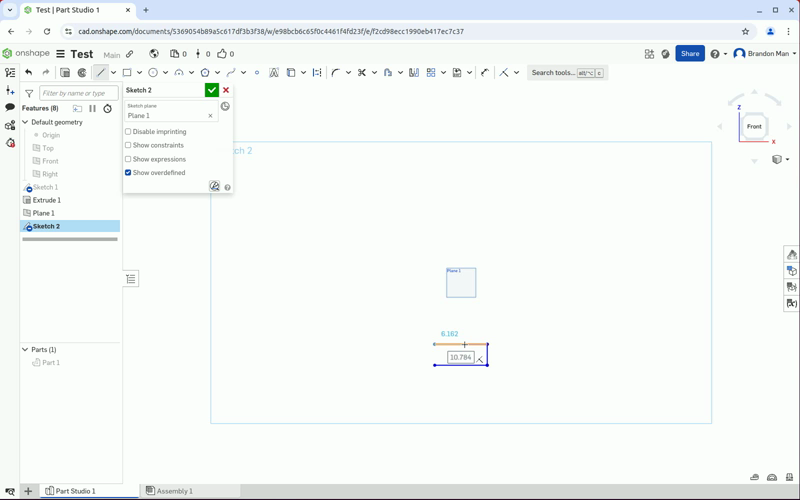
key_down(shift)
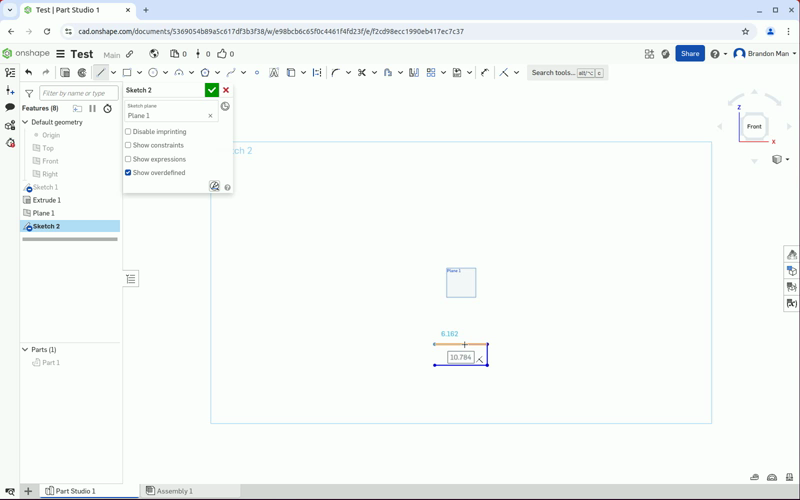
mouse_move(434, 365)
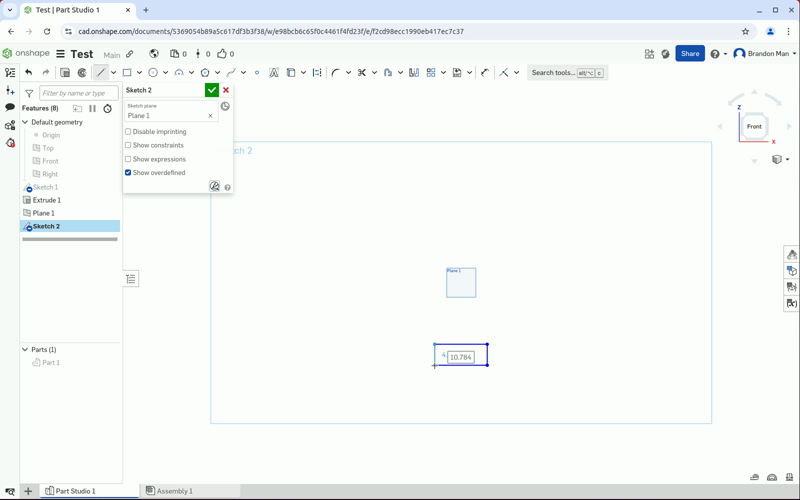
key_up(shift)
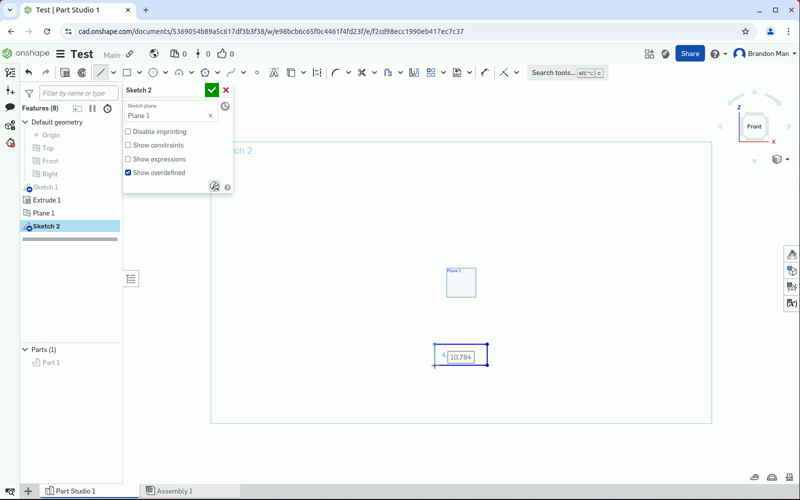
click(434, 365)
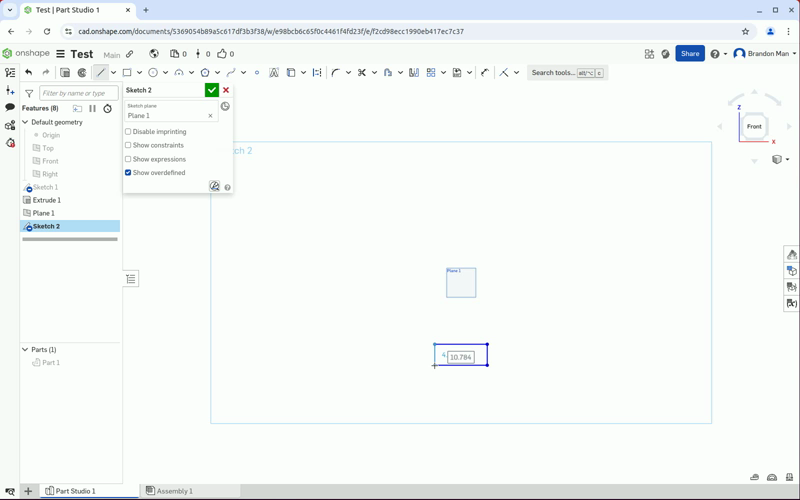
key(esc)
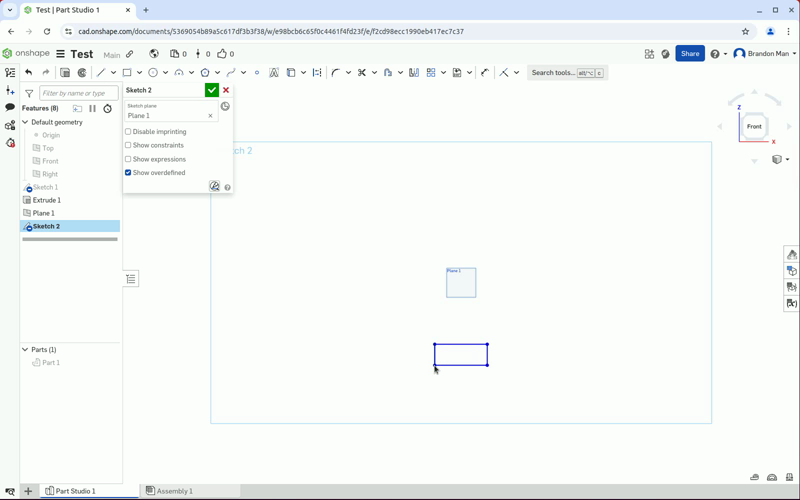
mouse_move(458, 362)
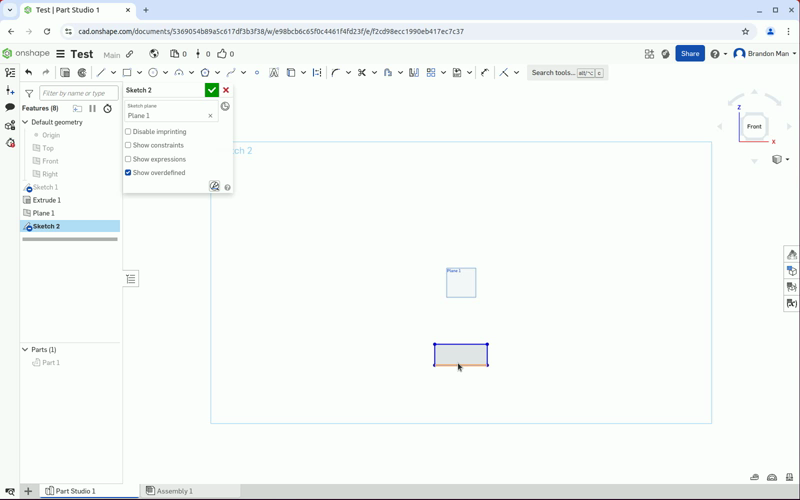
scroll(6)
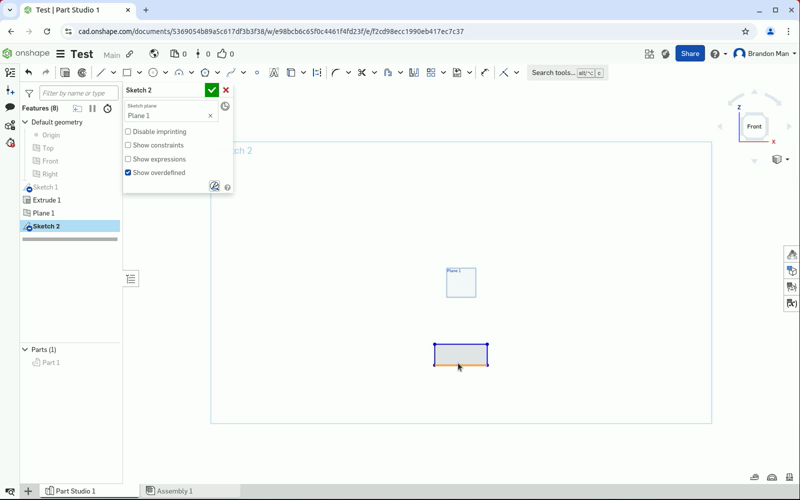
scroll(6)
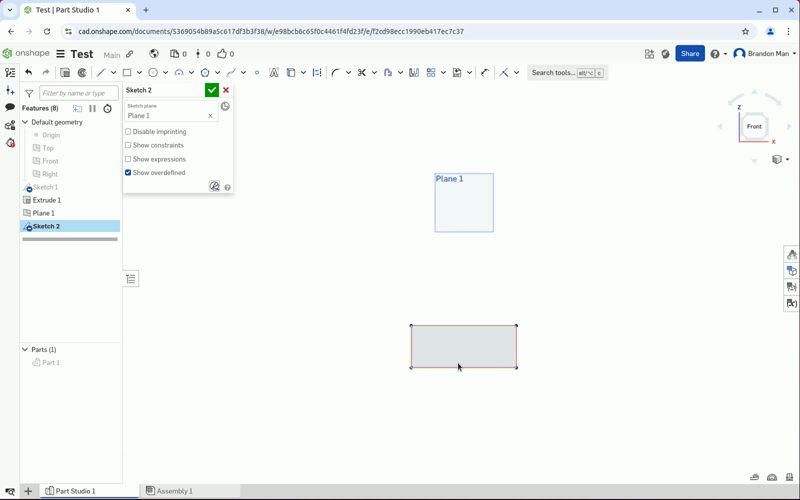
scroll(6)
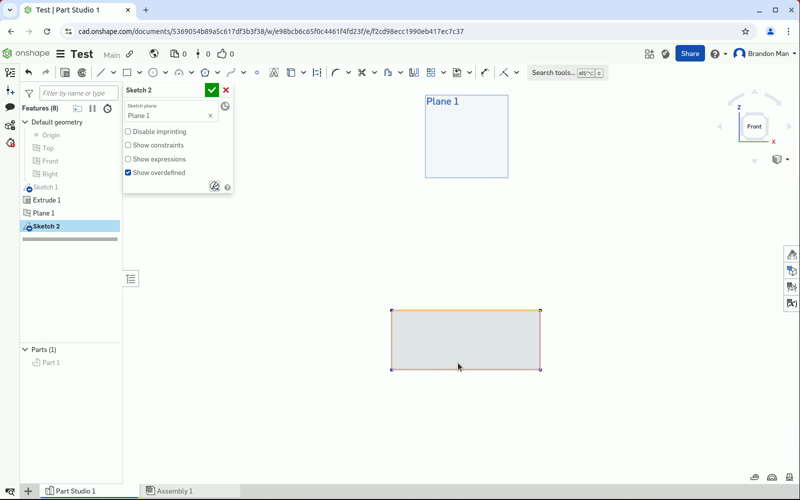
scroll(6)
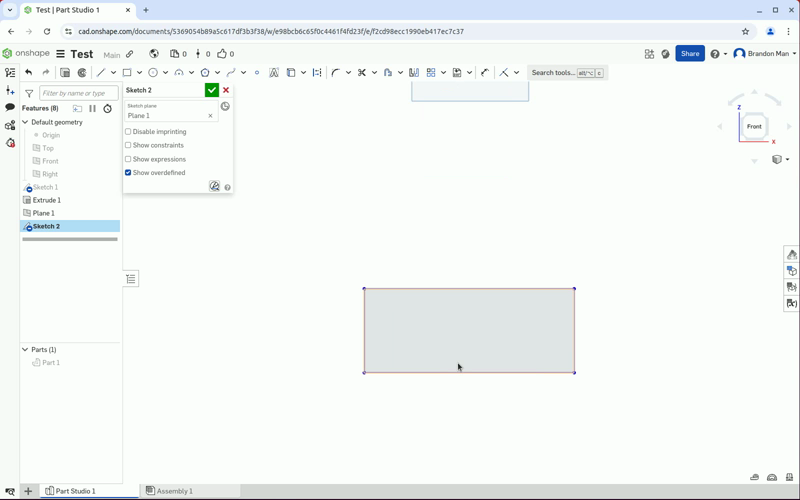
scroll(6)
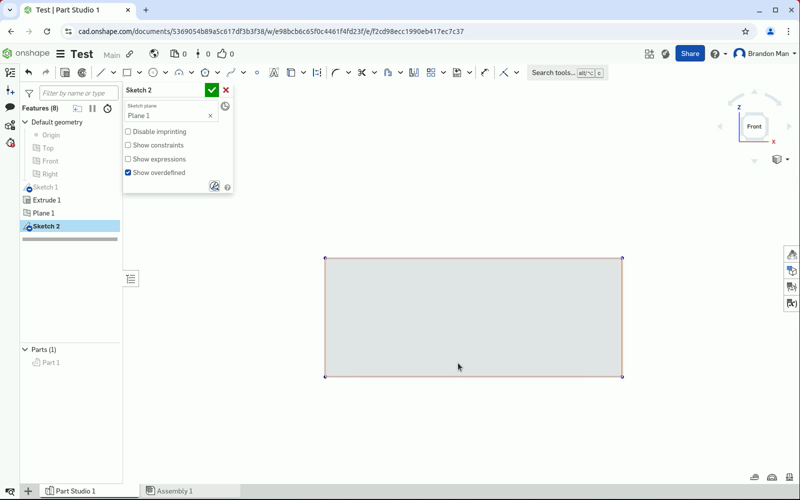
scroll(6)
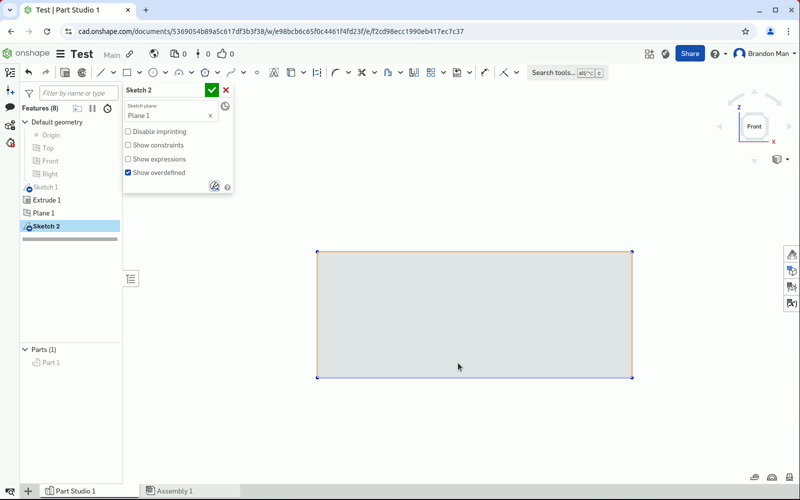
scroll(6)
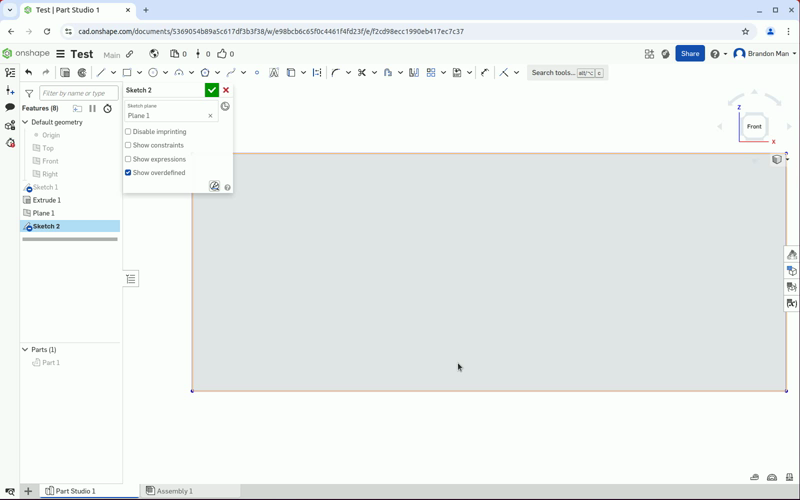
click(458, 362)
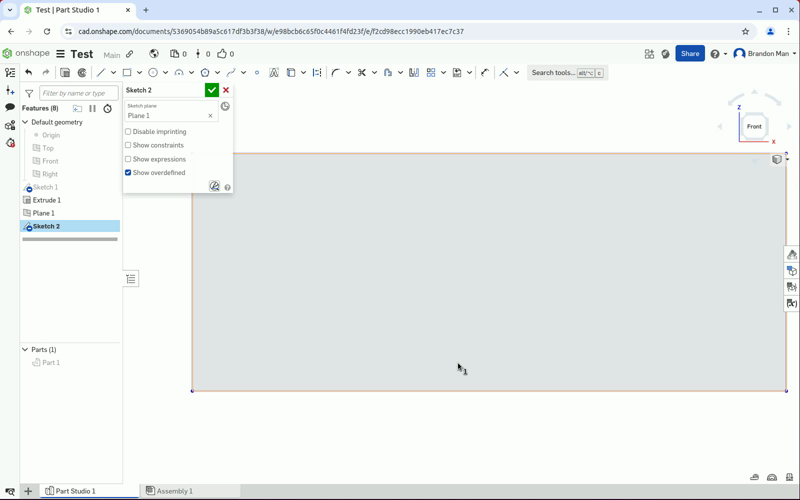
scroll(-6)
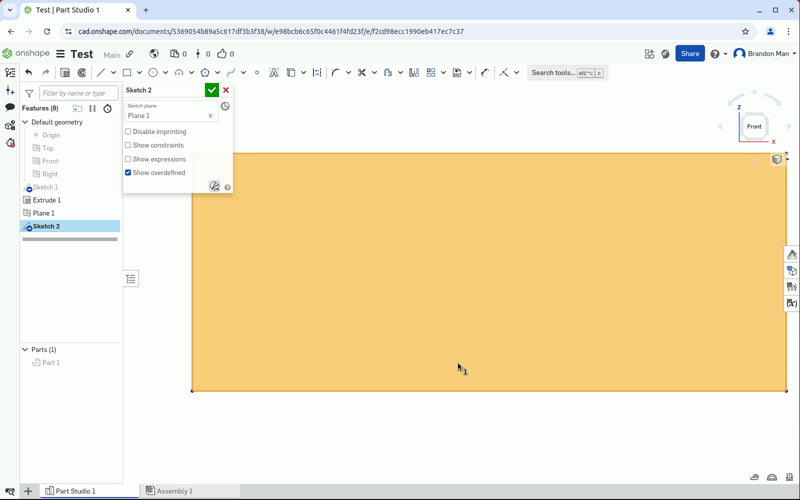
scroll(-6)
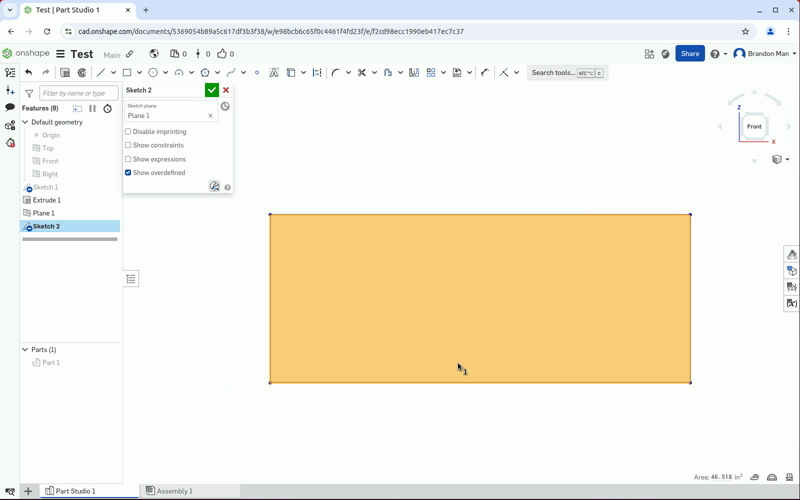
scroll(-6)
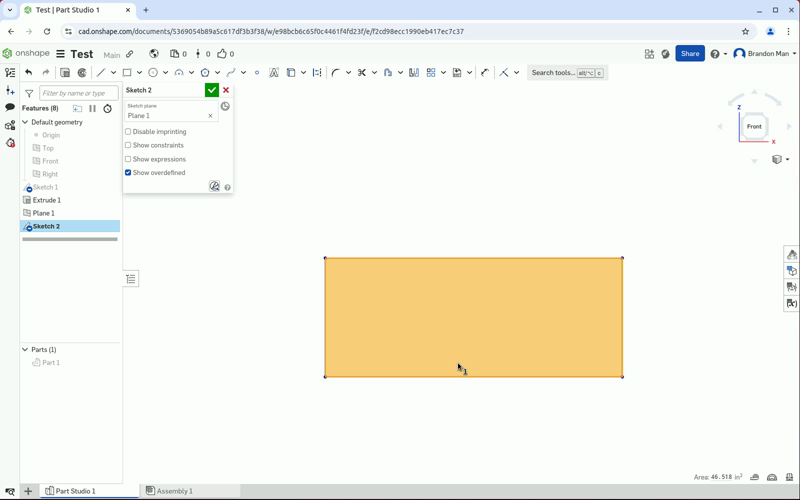
scroll(-6)
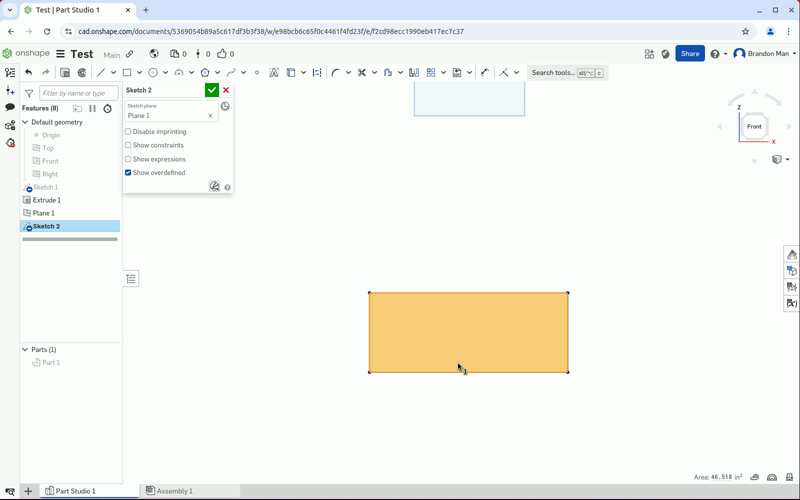
scroll(-6)
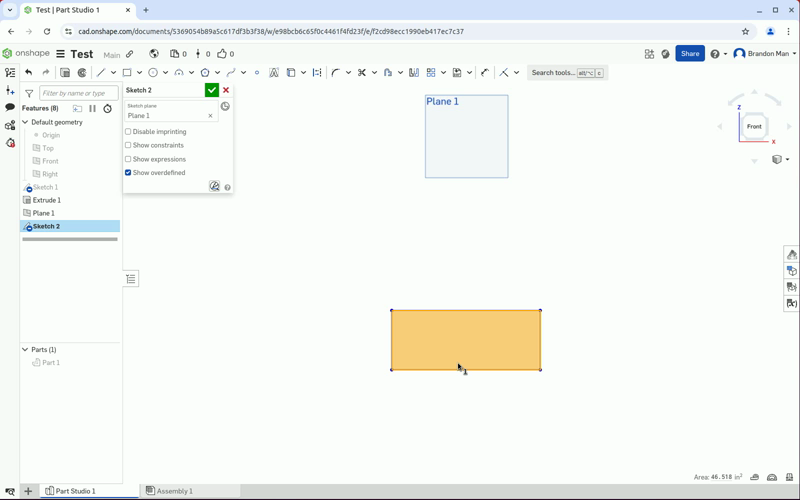
scroll(-6)
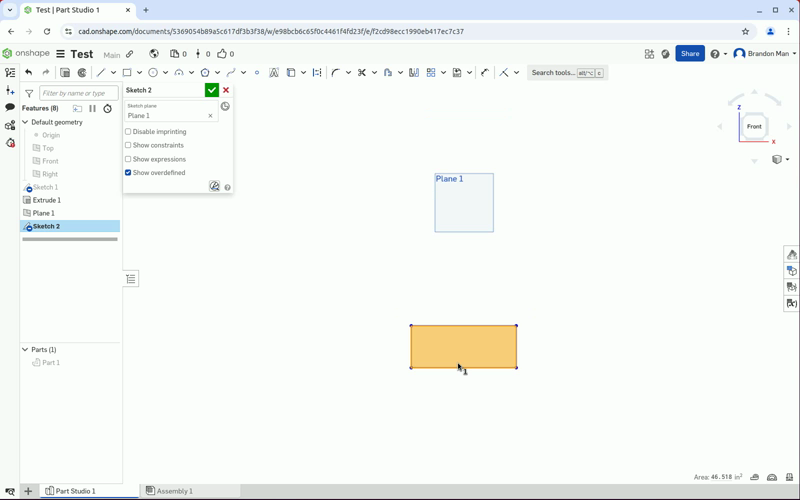
scroll(-6)
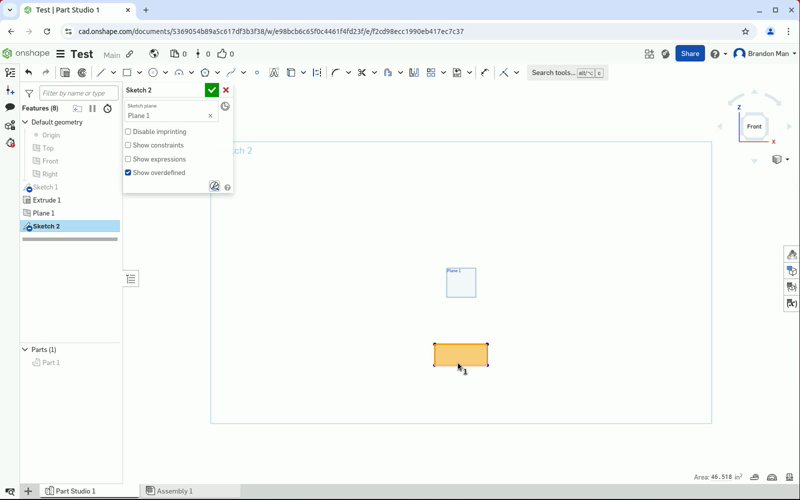
mouse_move(73, 352)
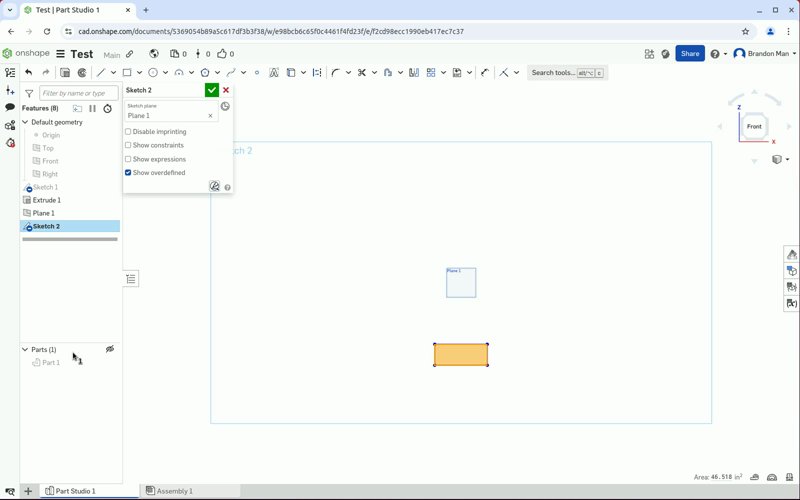
key(shift+y)
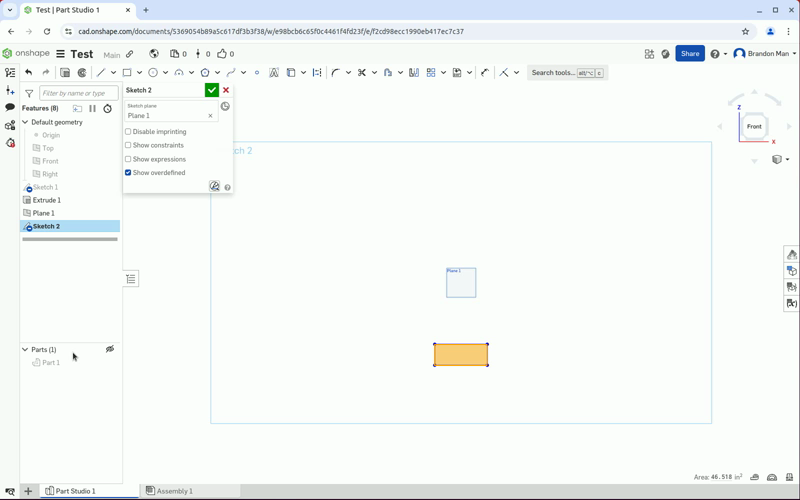
key(shift+e)
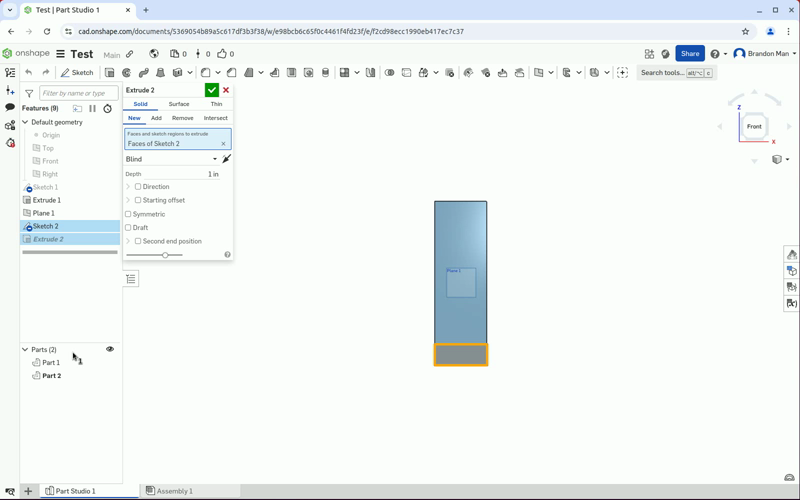
mouse_move(143, 106)
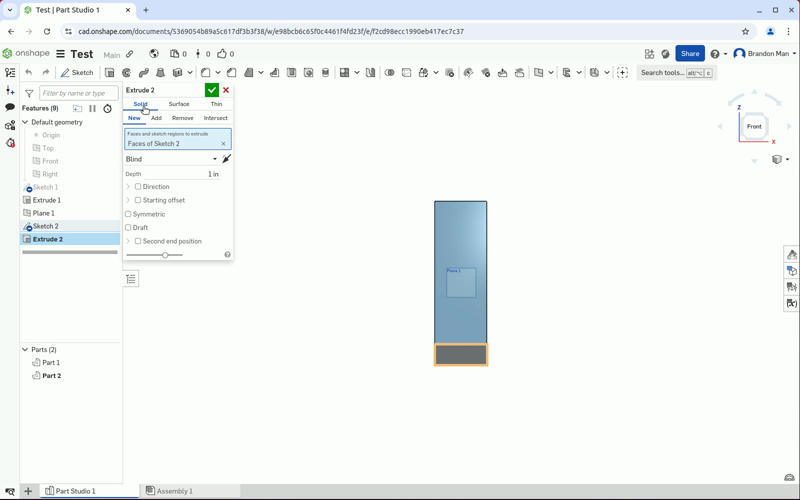
click(143, 106)
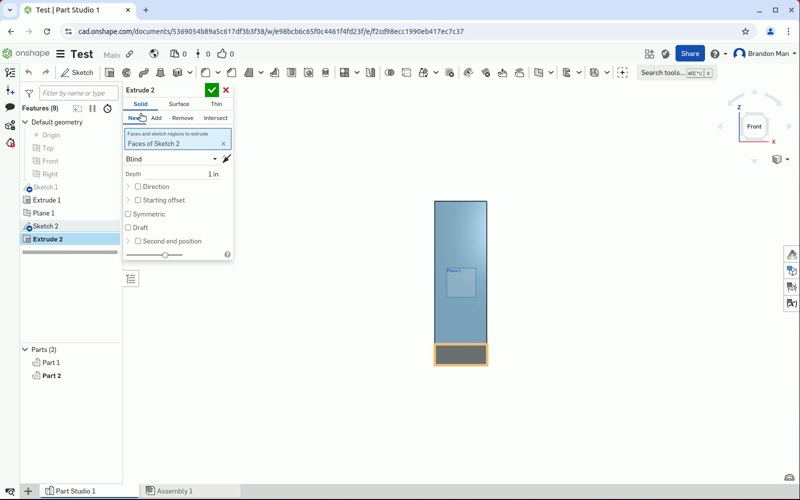
mouse_move(137, 120)
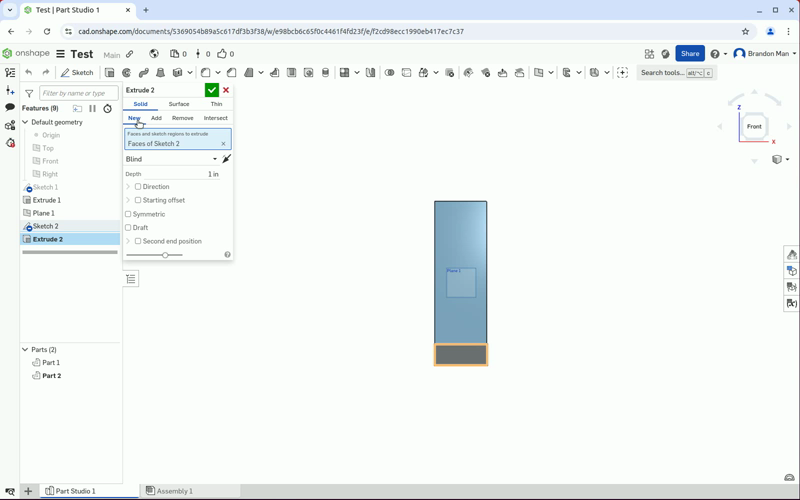
click(137, 120)
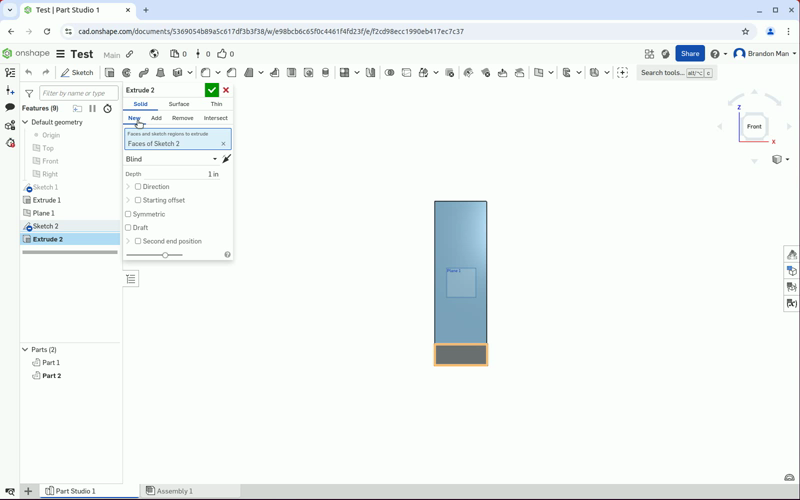
key(tab, 4)
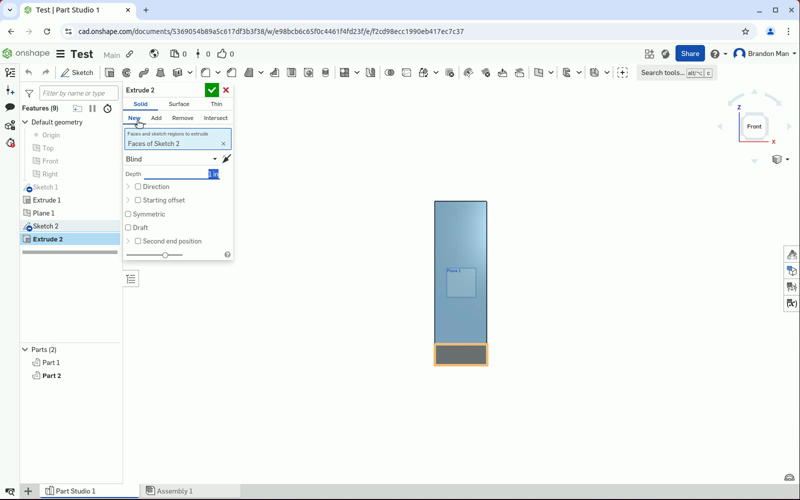
text(19.016)
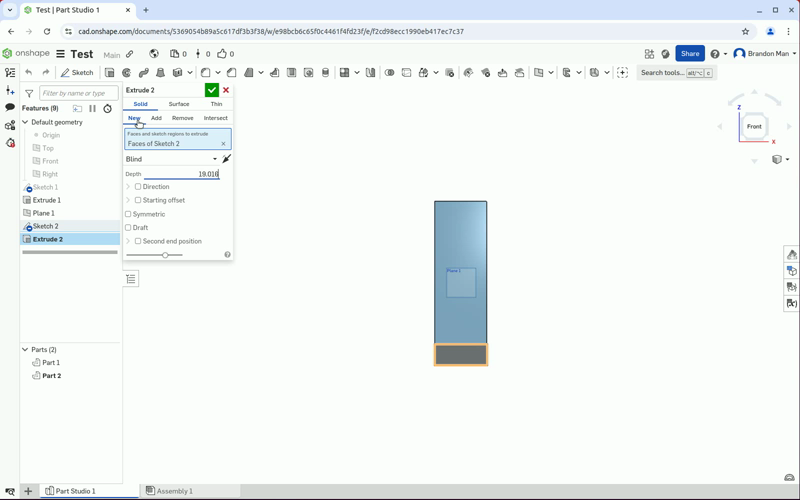
key(enter)
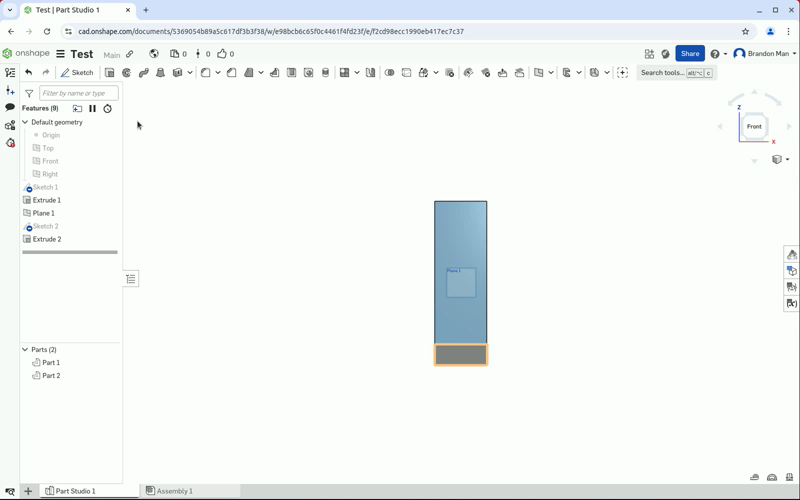
key(shift+h)
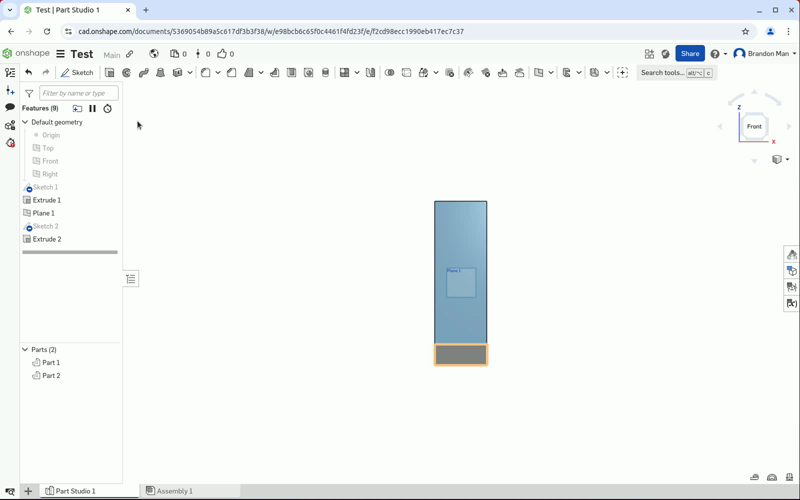
key(shift+h)
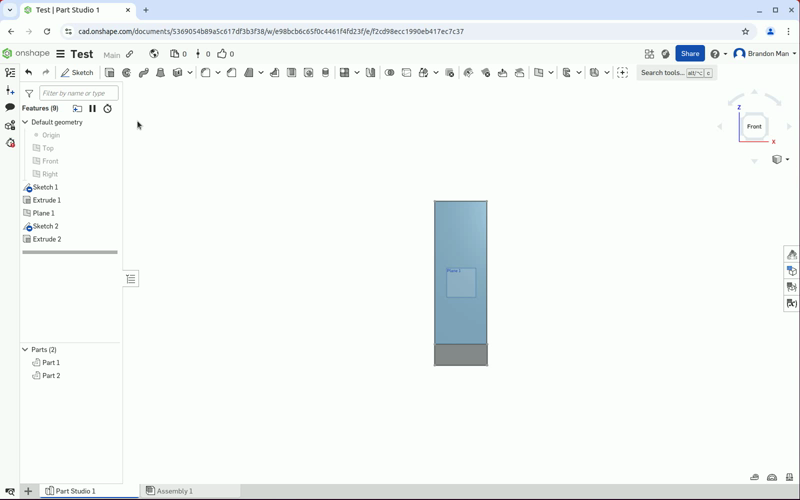
key(shift+7)
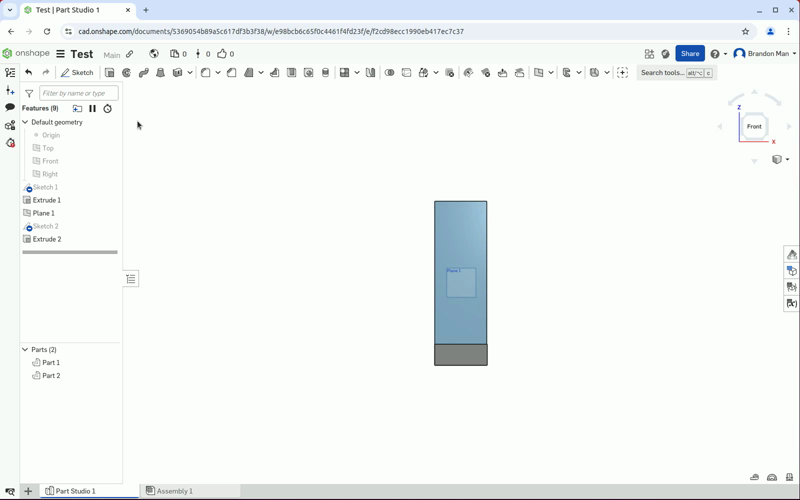
key(left, 2)
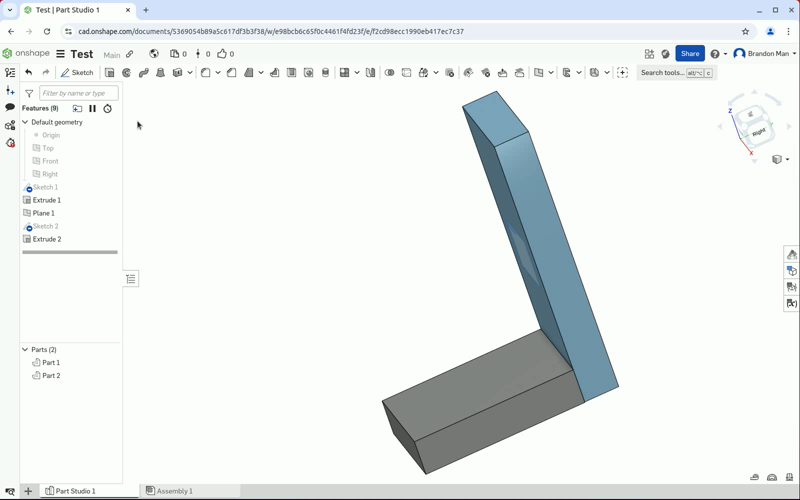
key(down, 2)
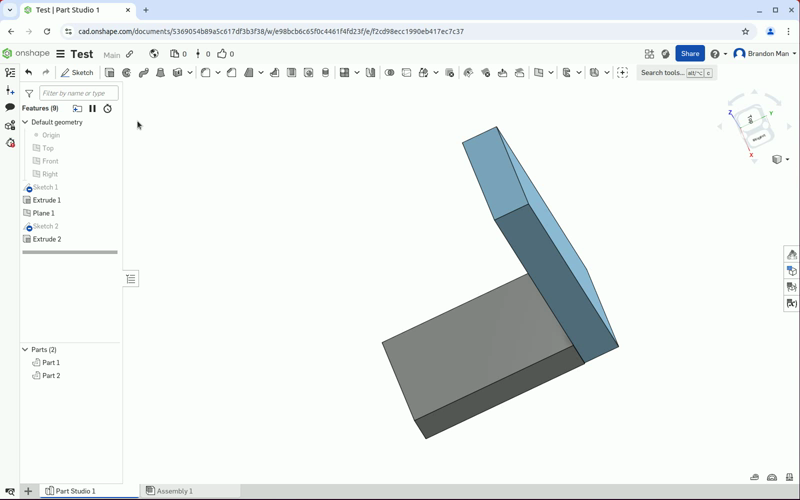
key(up, 2)
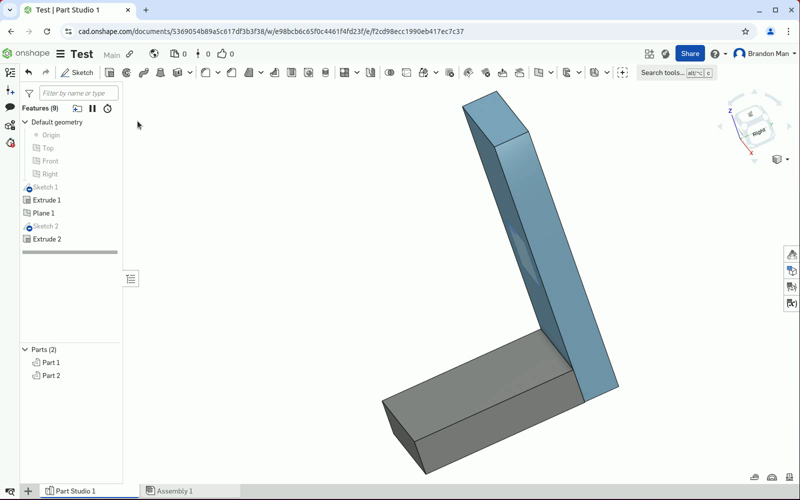
key(right, 2)
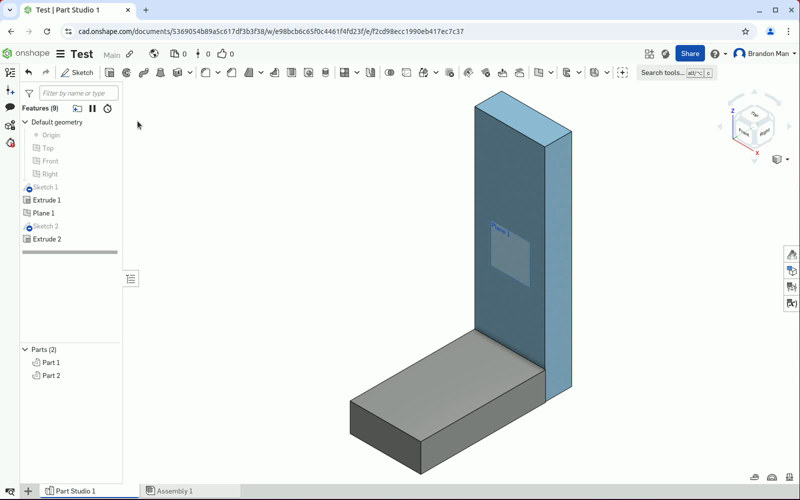
mouse_move(73, 189)
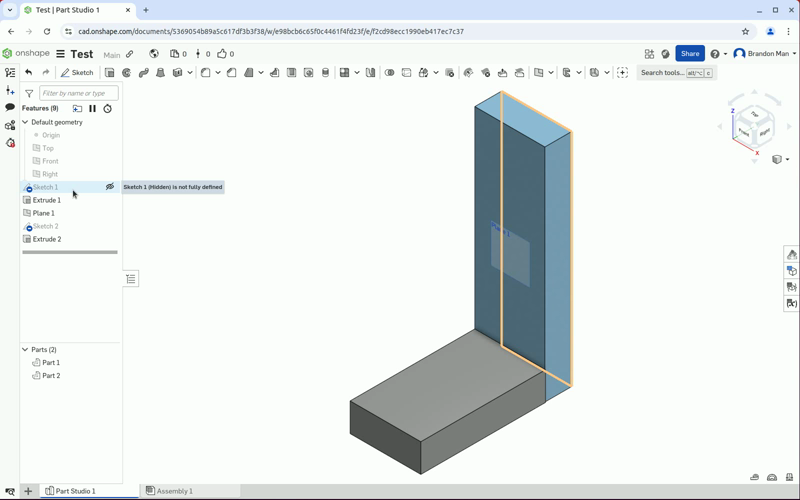
click(73, 189)